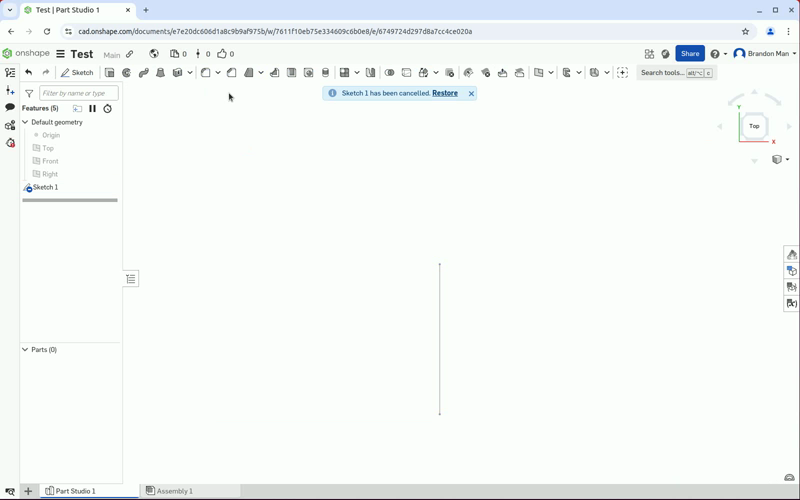
key(shift+h)
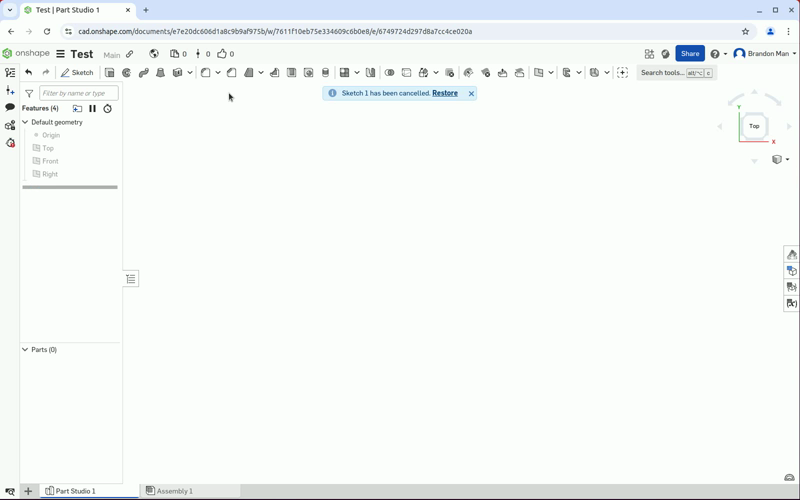
mouse_move(73, 352)
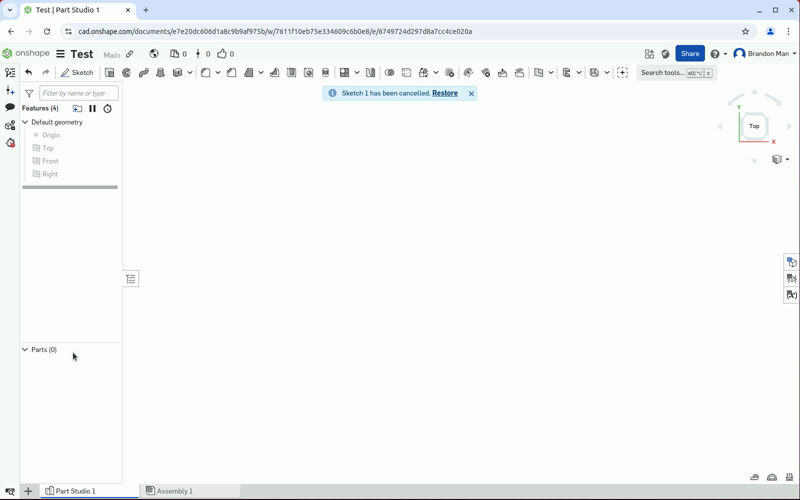
key(y)
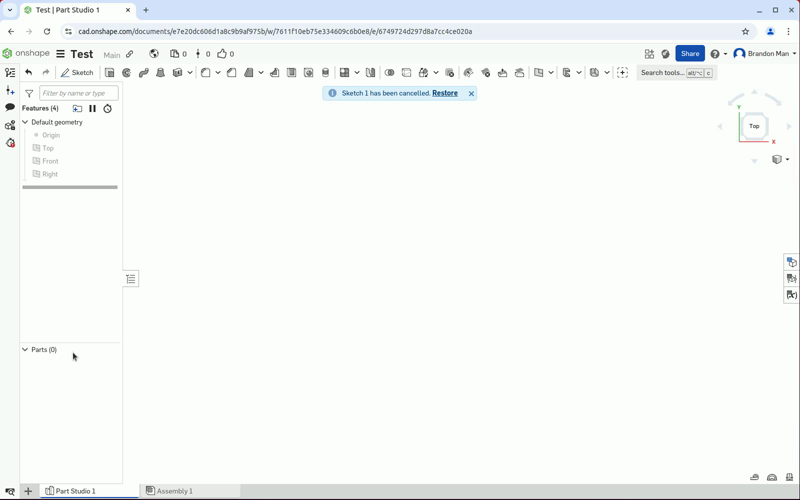
key(shift+p)
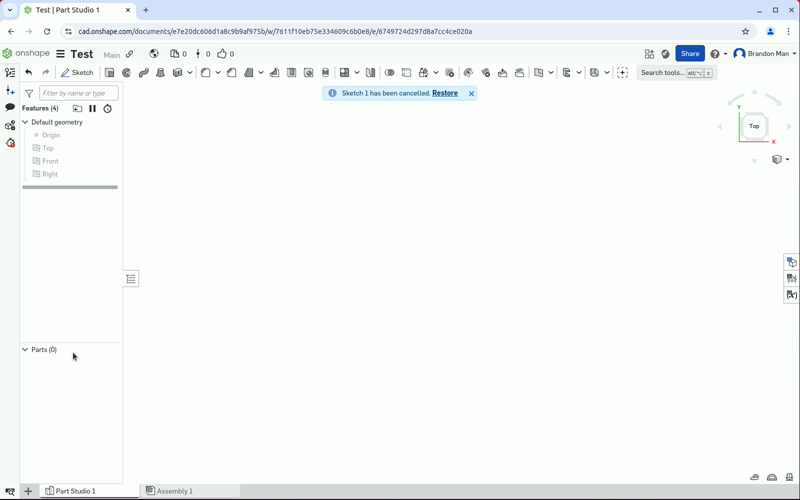
key(space)
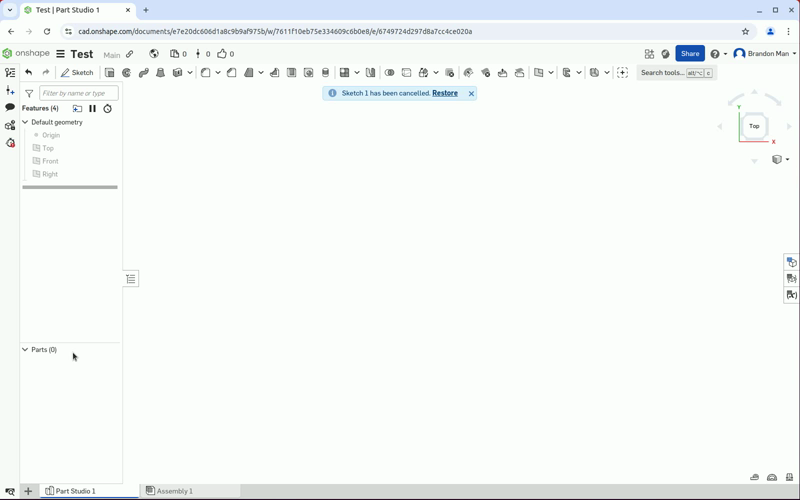
key_down(shift)
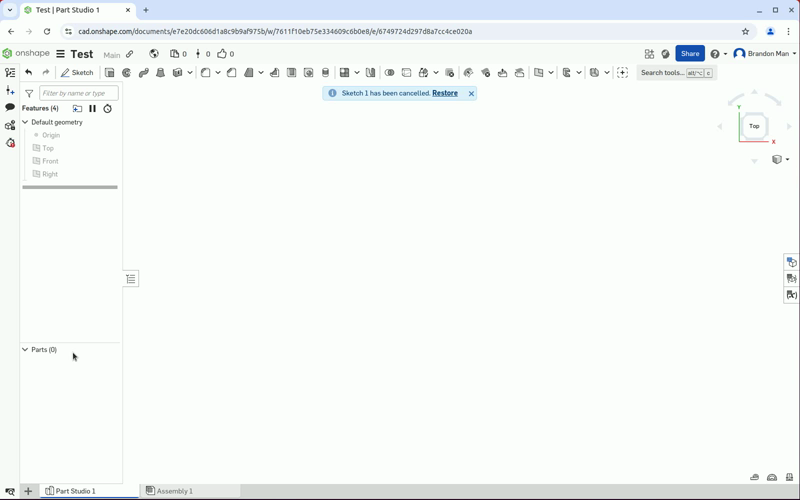
key(up)
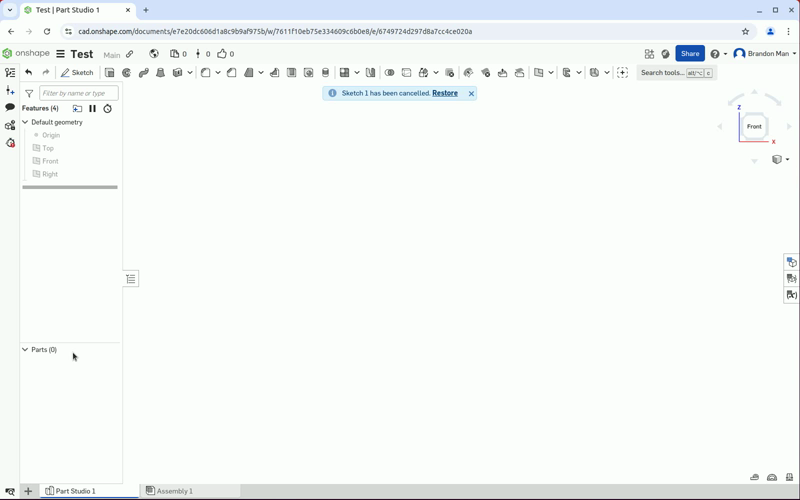
key_up(shift)
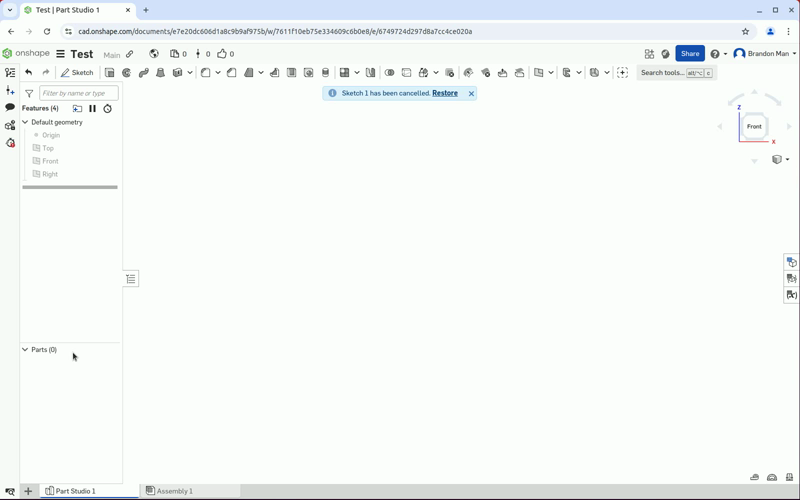
mouse_move(73, 352)
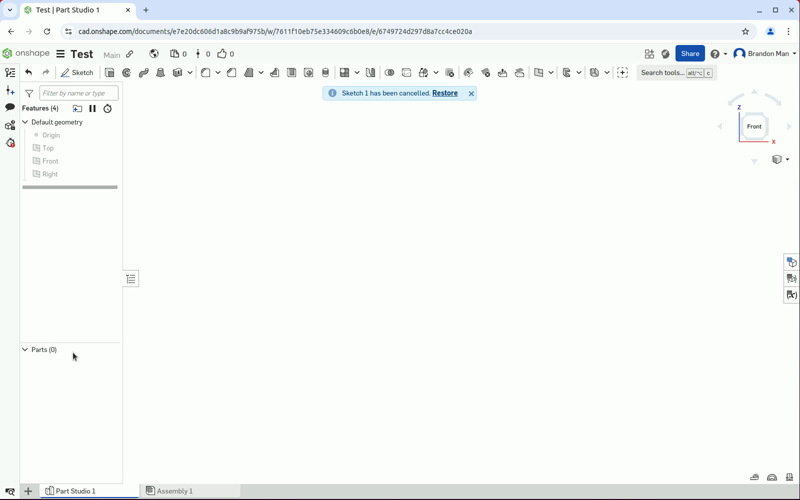
key(shift+y)
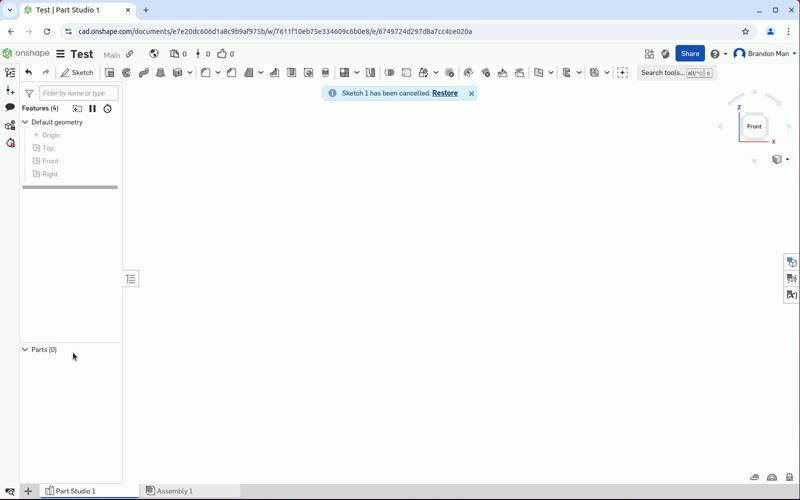
key(shift+s)
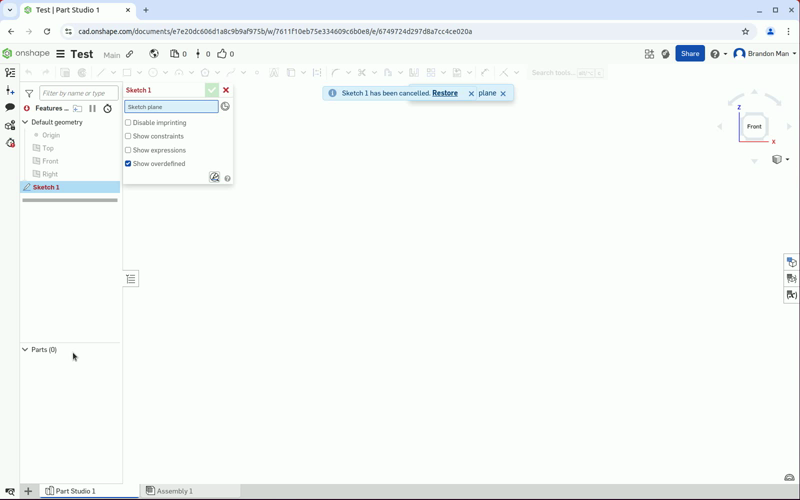
mouse_move(73, 163)
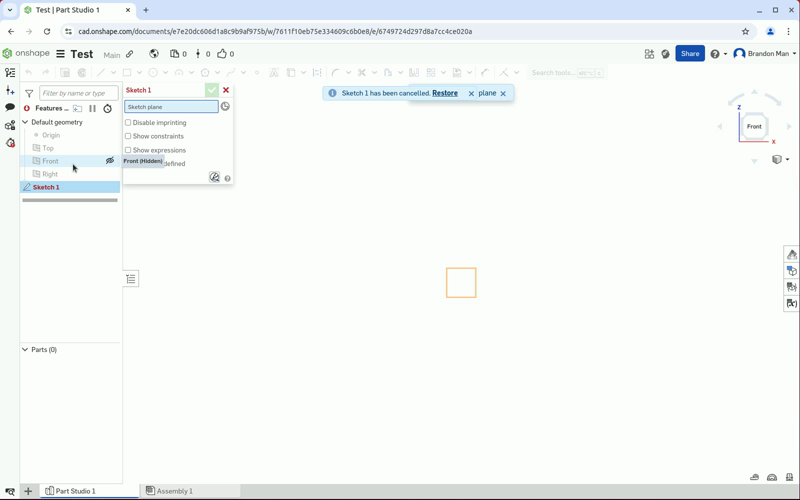
click(73, 163)
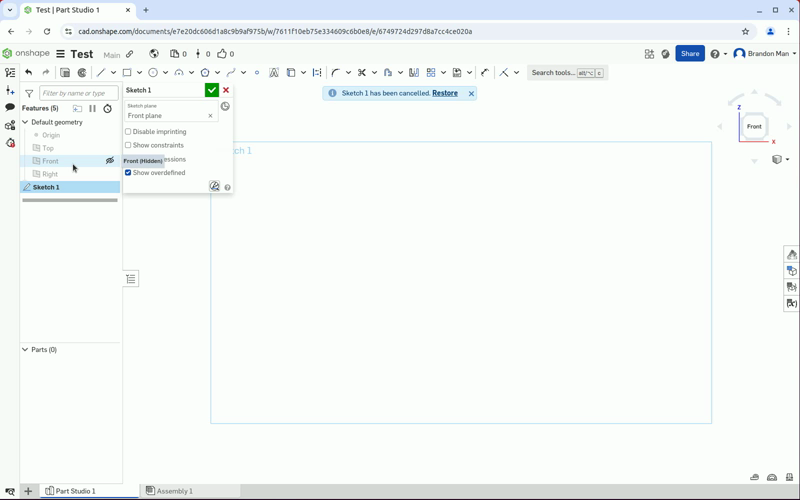
mouse_move(73, 352)
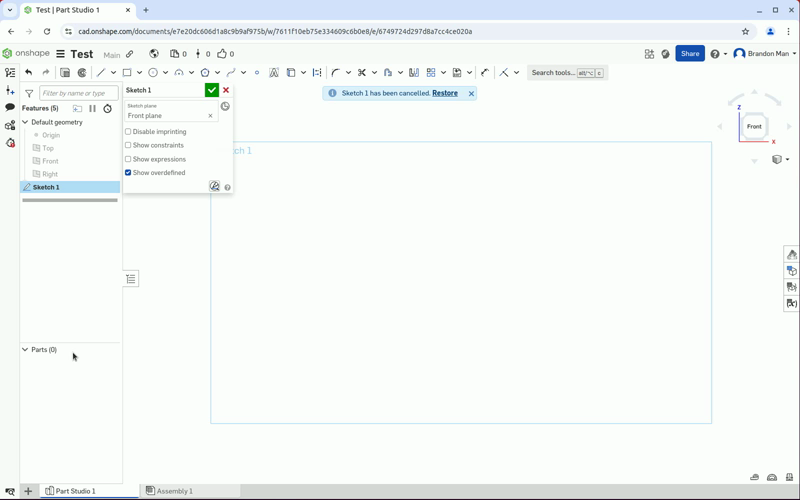
key(y)
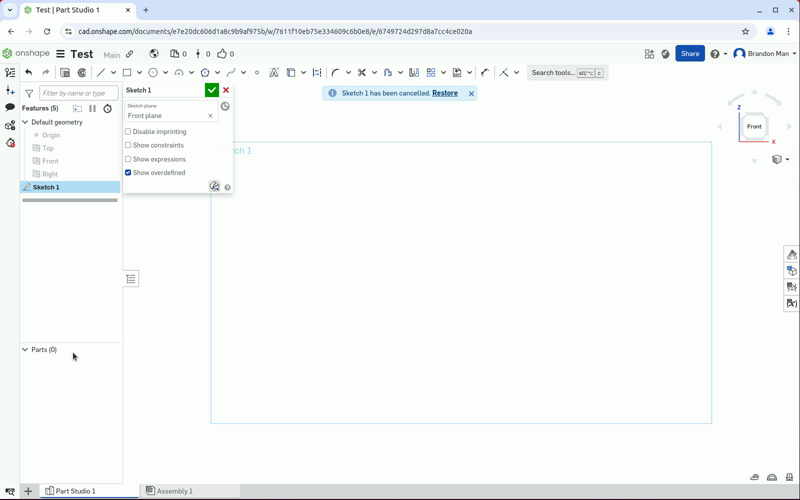
key(l)
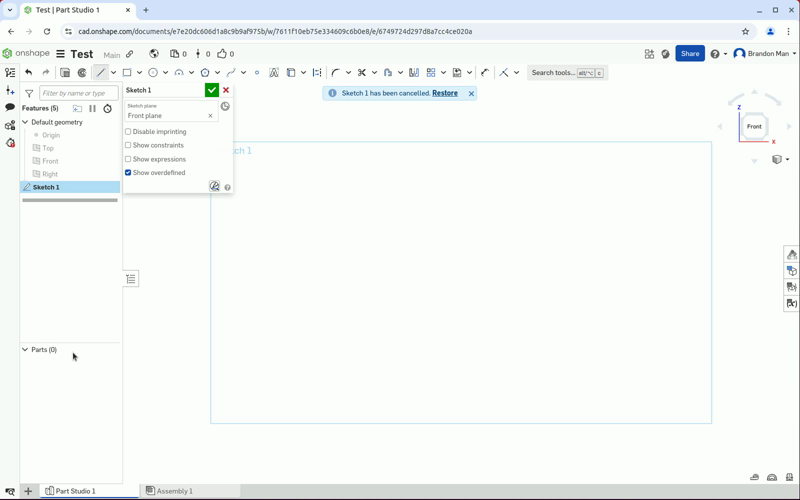
key_down(shift)
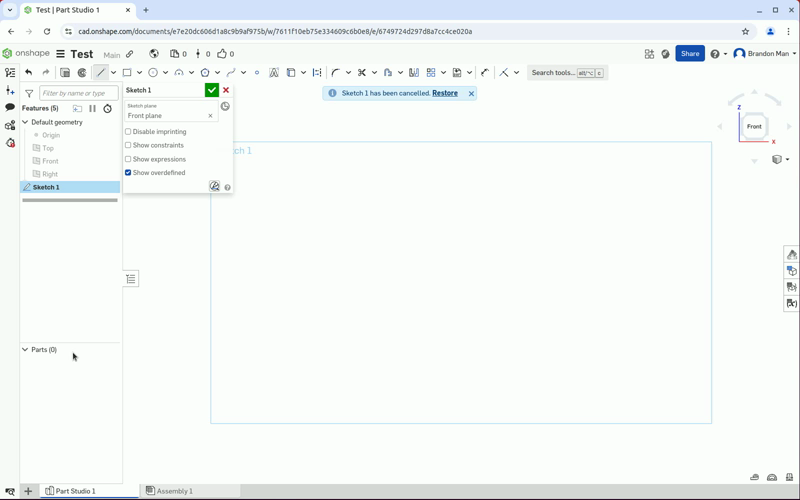
mouse_move(456, 282)
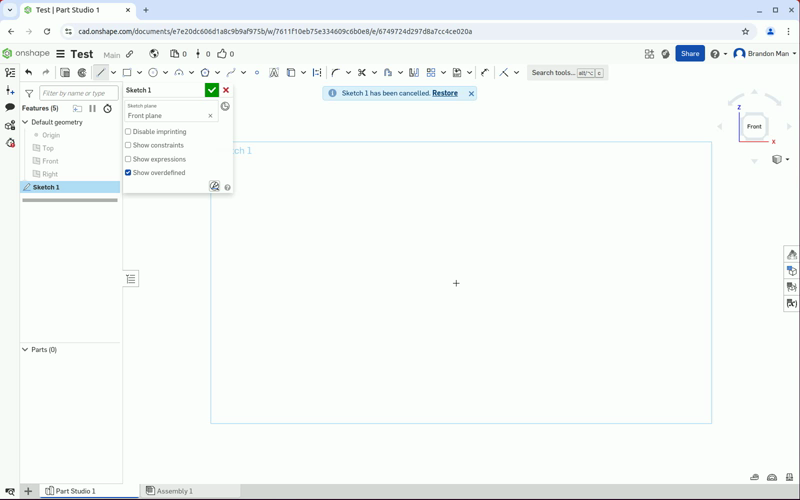
click(456, 282)
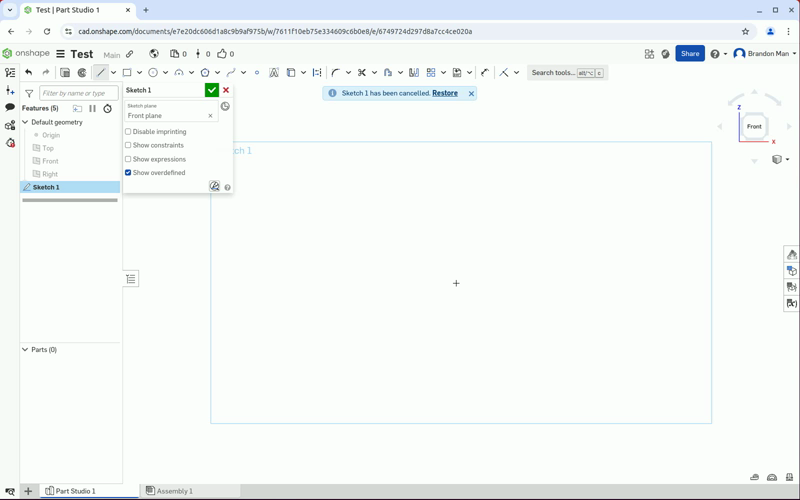
key_up(shift)
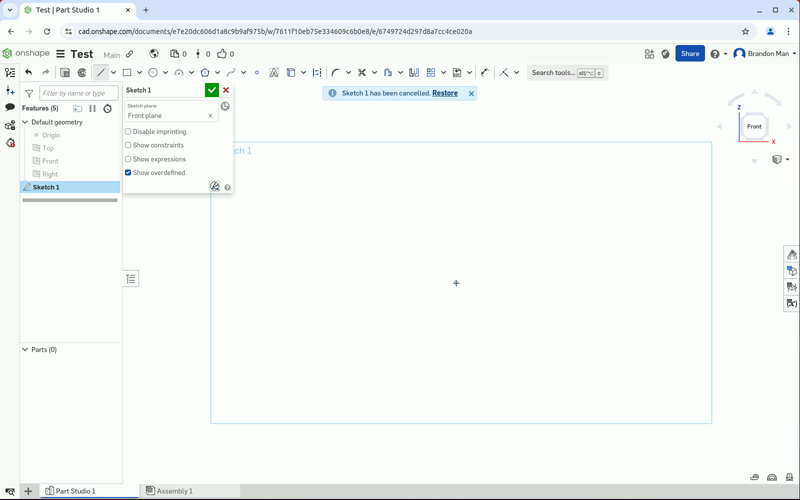
key_down(shift)
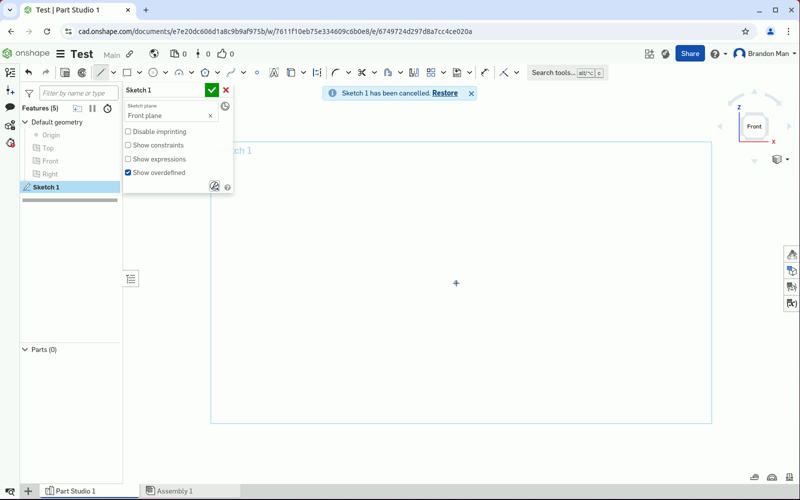
mouse_move(486, 282)
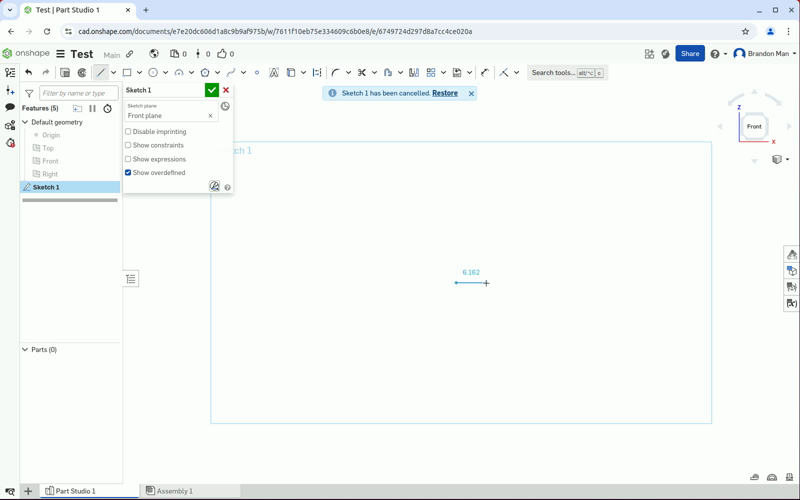
mouse_move(467, 282)
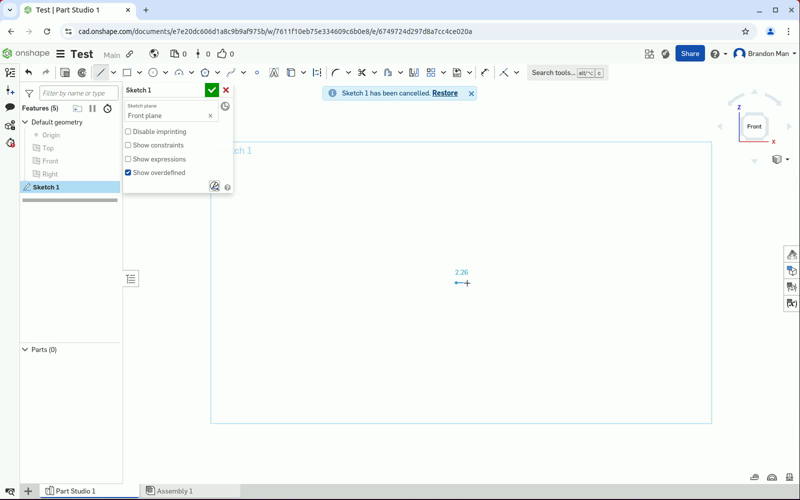
click(467, 282)
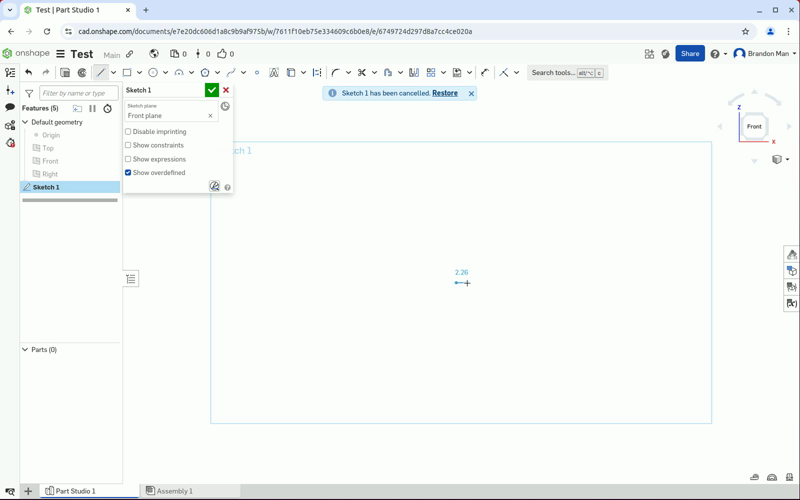
key_up(shift)
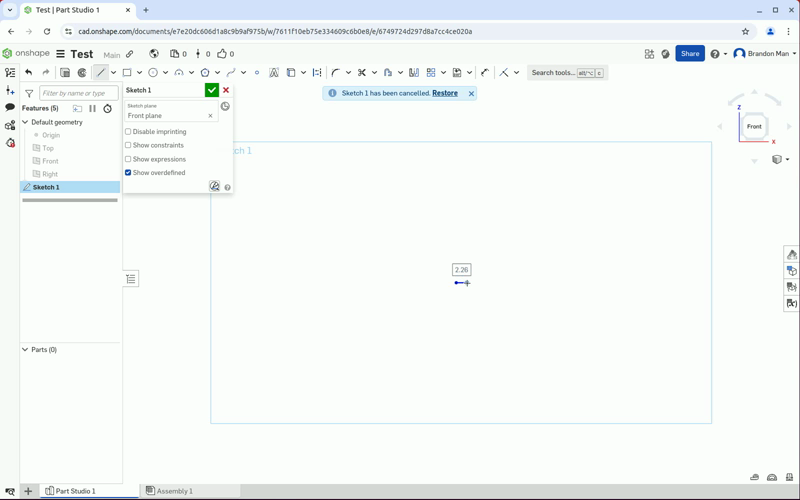
key_down(shift)
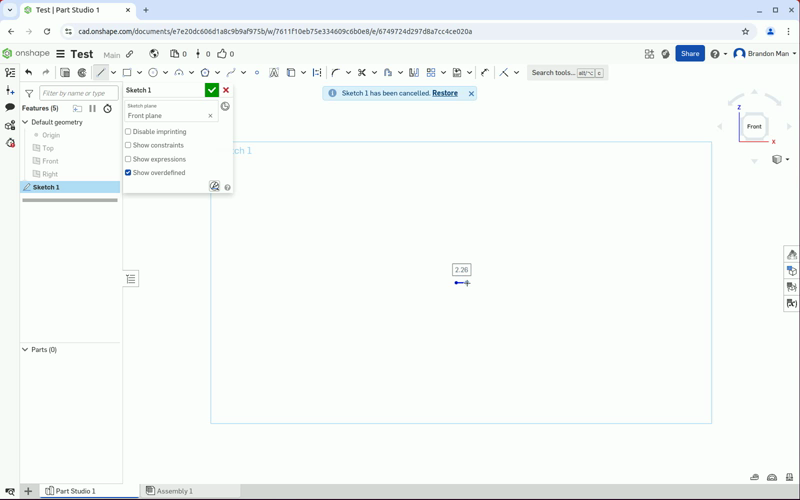
mouse_move(497, 282)
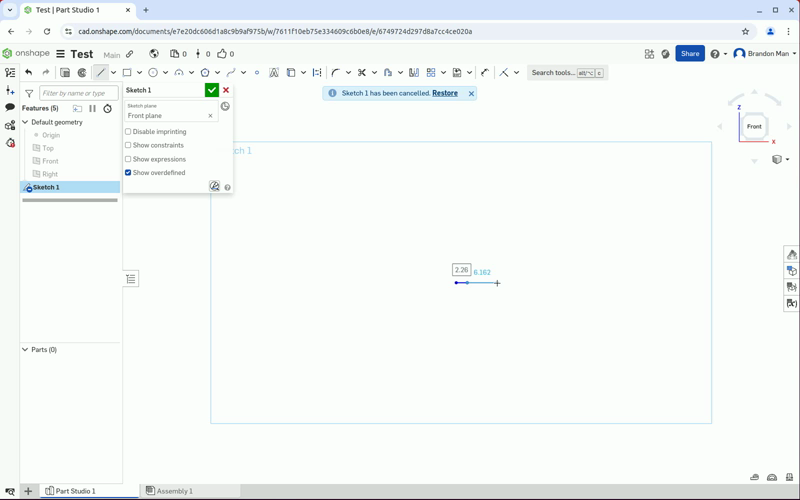
mouse_move(467, 257)
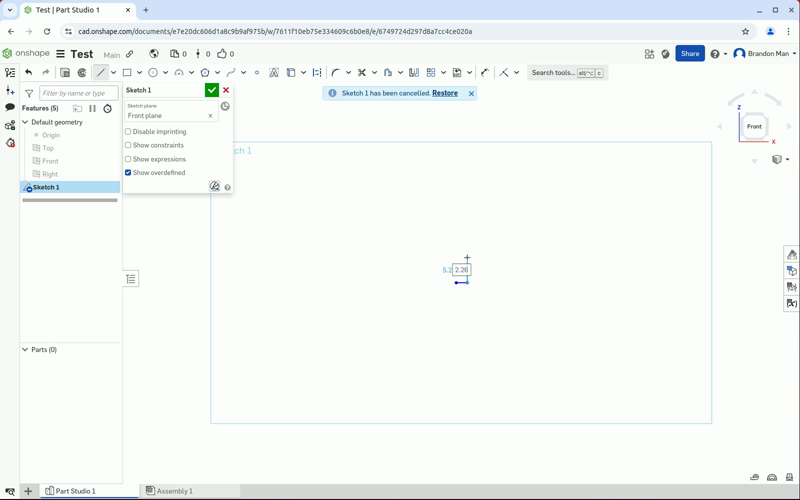
click(467, 257)
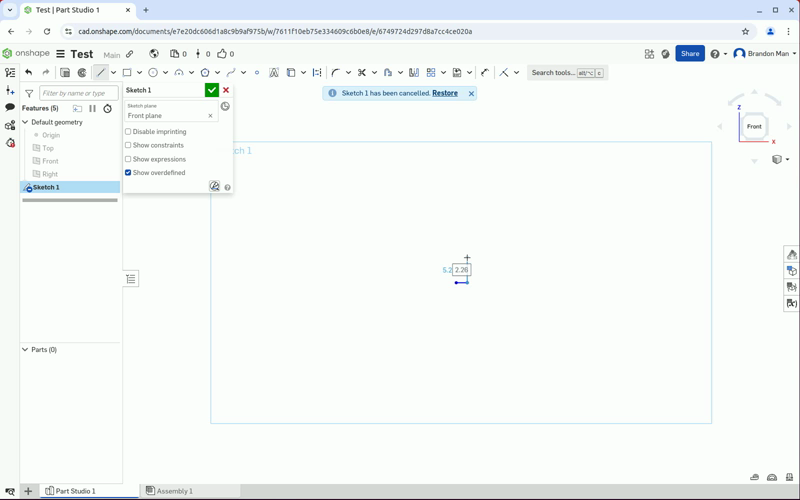
key_up(shift)
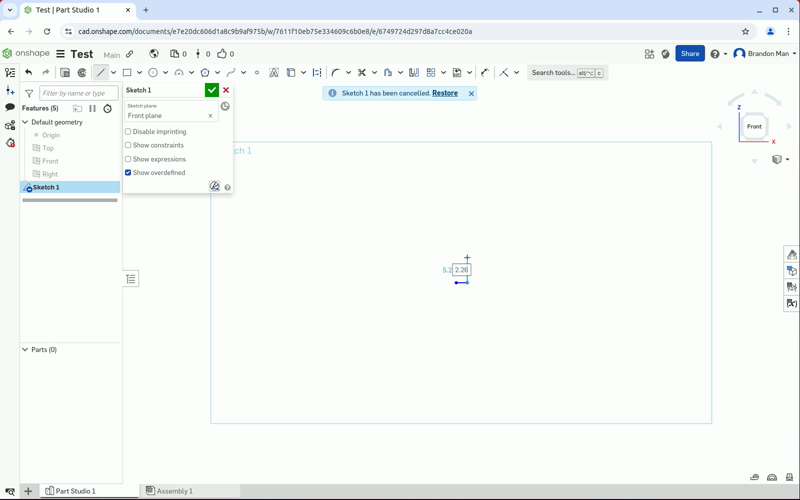
key_down(shift)
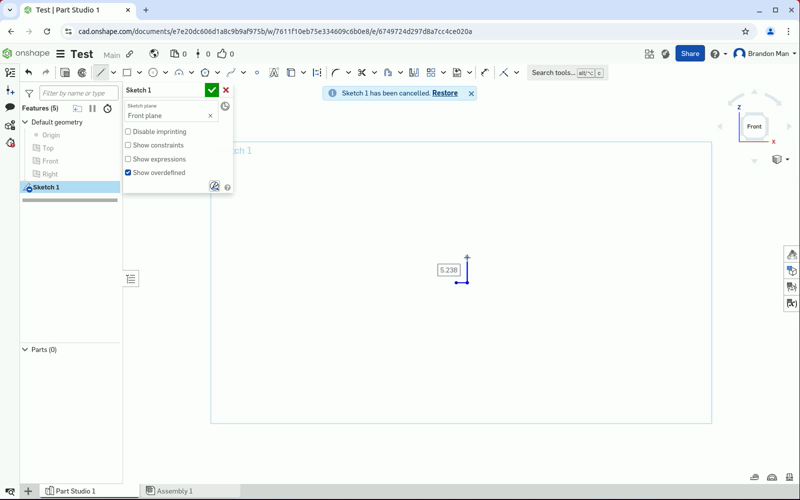
mouse_move(497, 257)
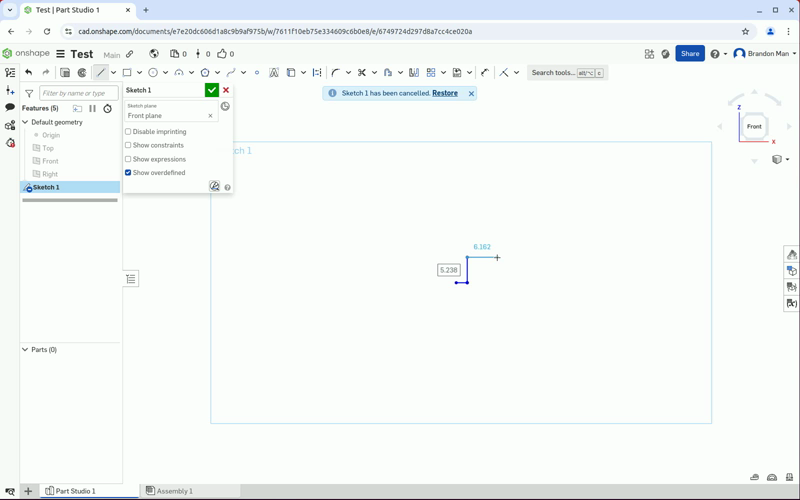
mouse_move(456, 257)
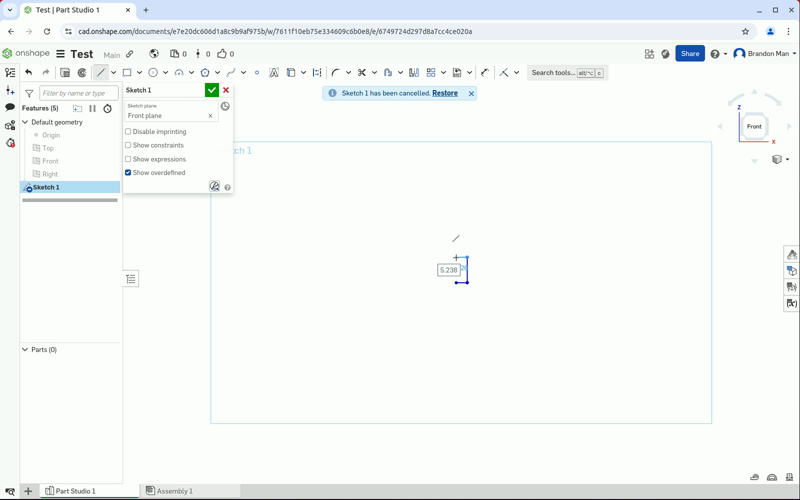
click(456, 257)
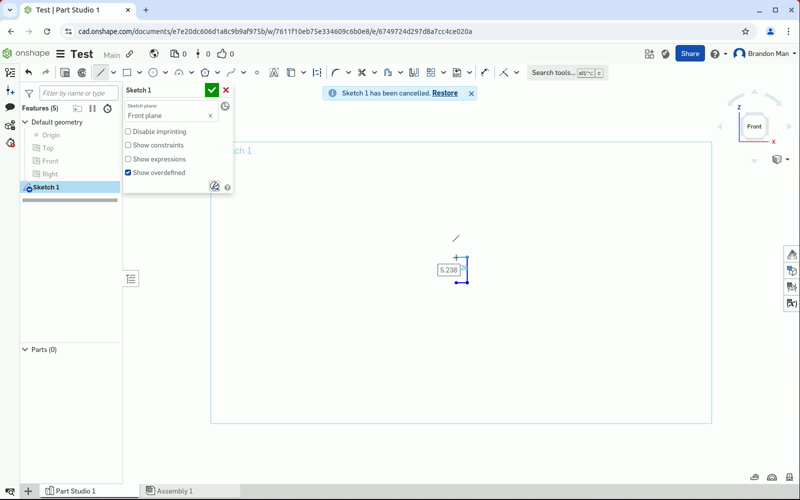
key_up(shift)
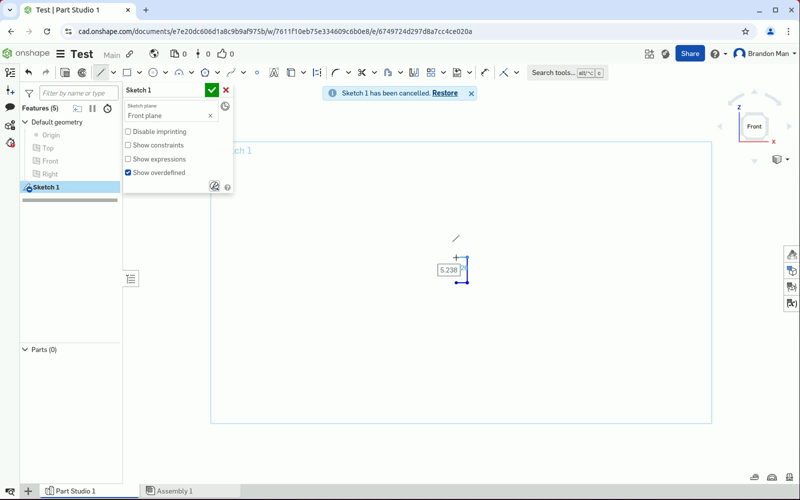
mouse_move(486, 257)
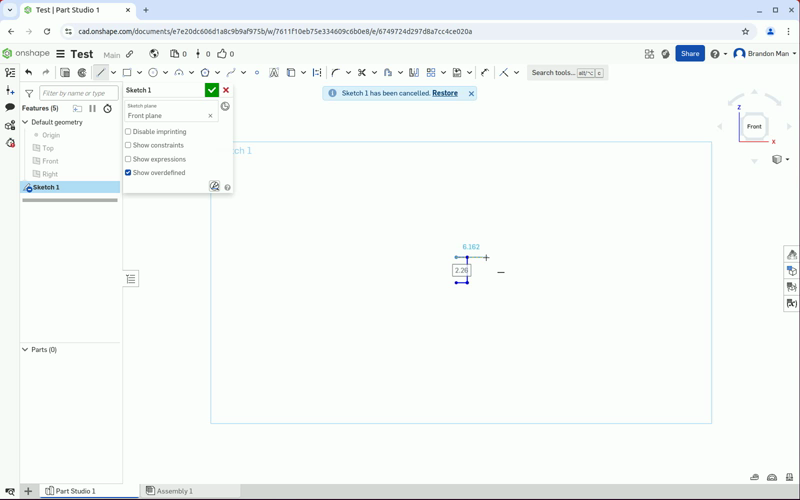
key_down(shift)
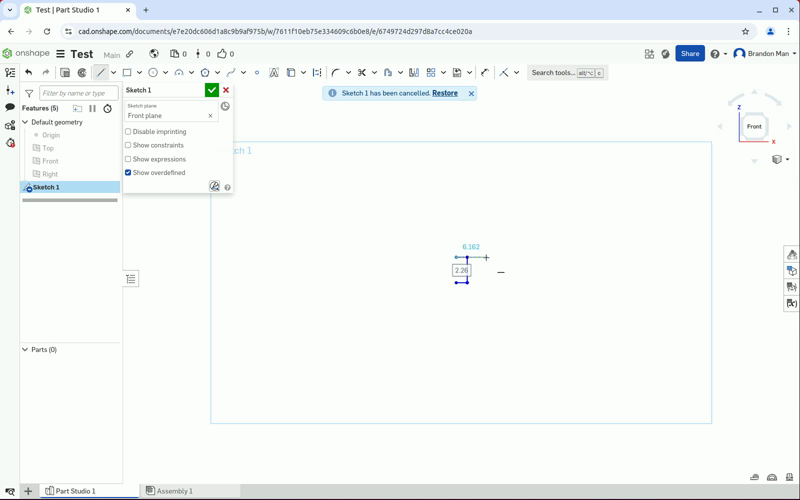
mouse_move(456, 282)
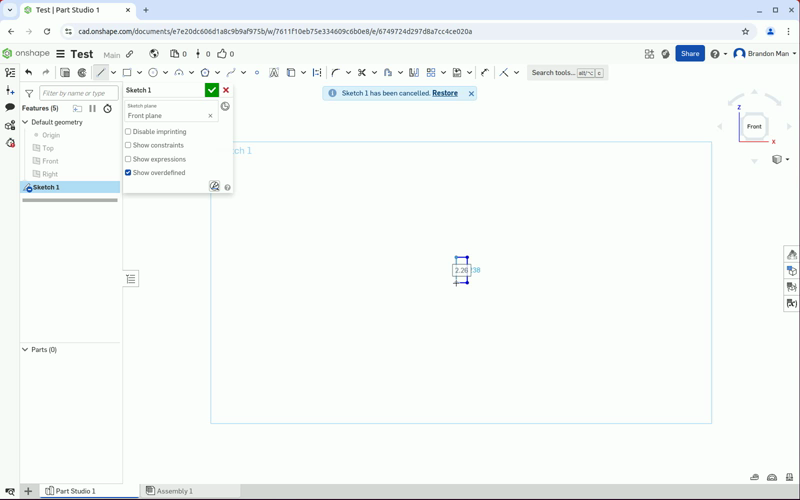
key_up(shift)
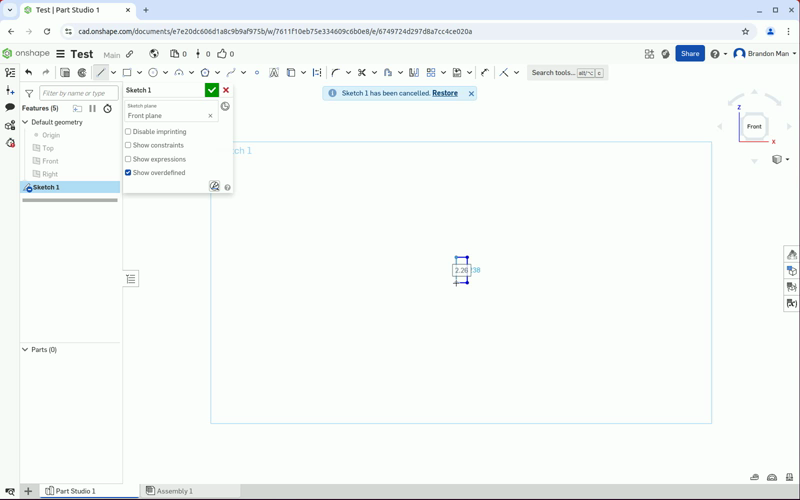
click(456, 282)
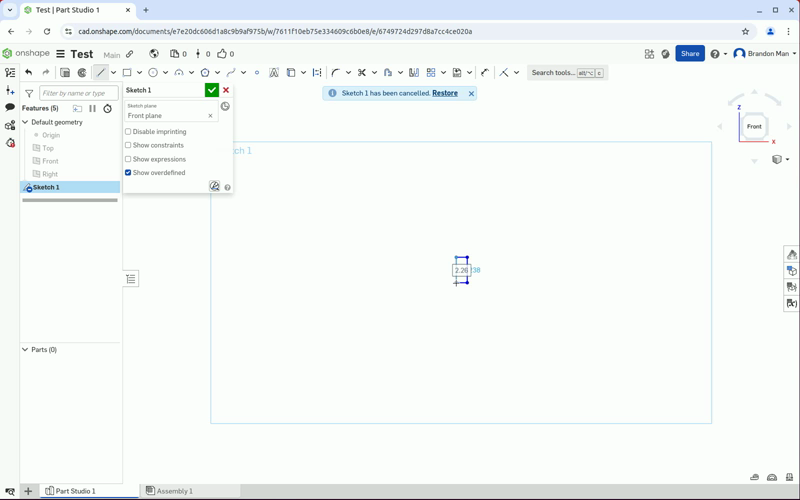
key(esc)
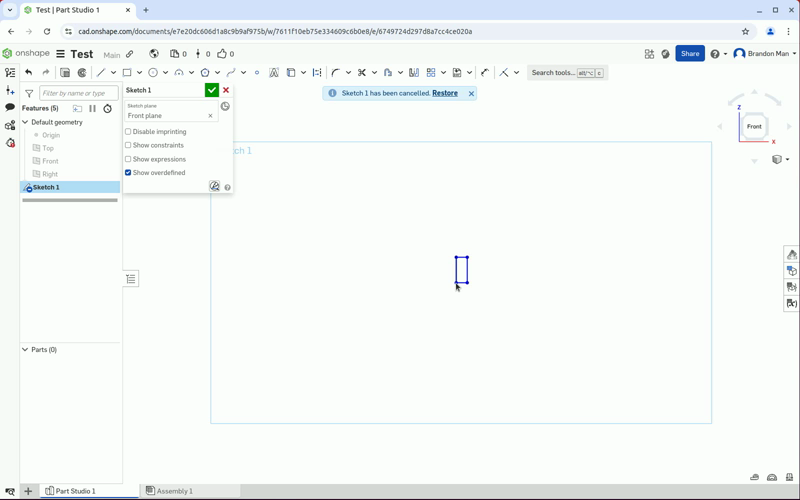
mouse_move(464, 277)
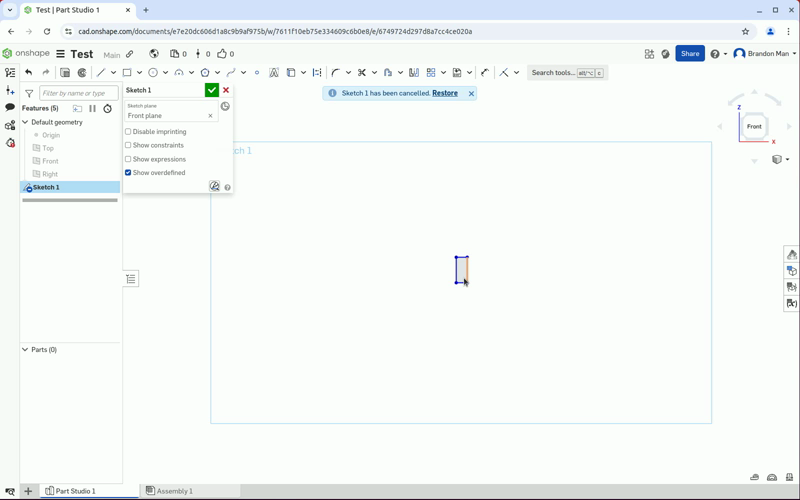
scroll(6)
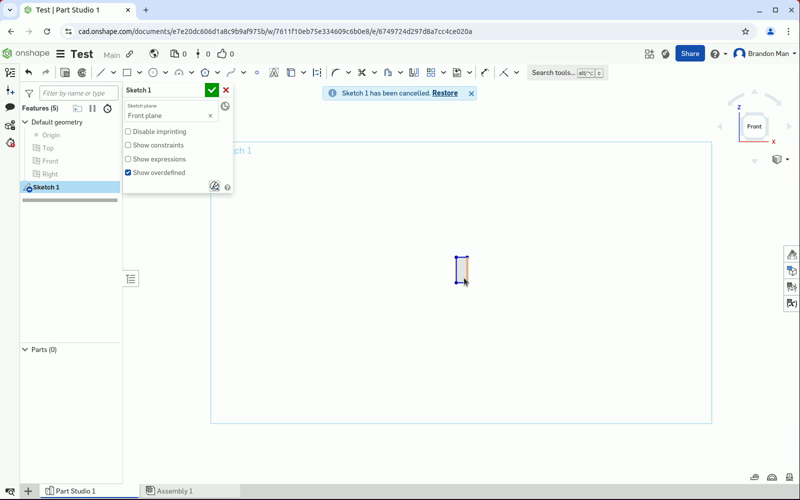
scroll(6)
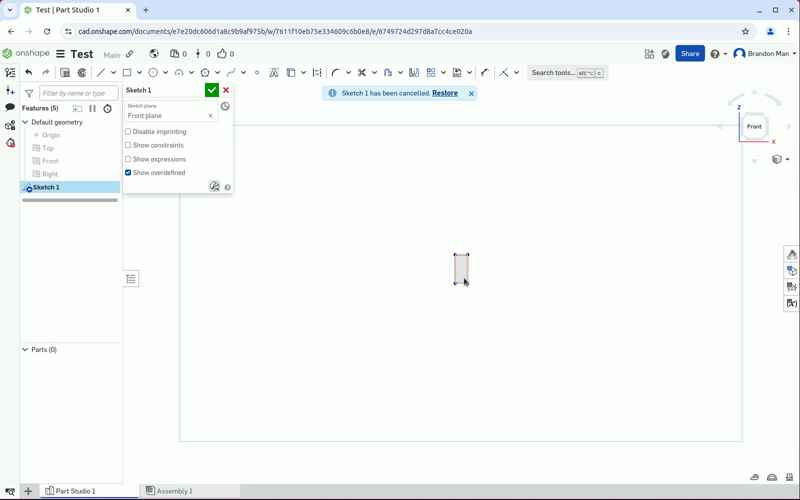
scroll(6)
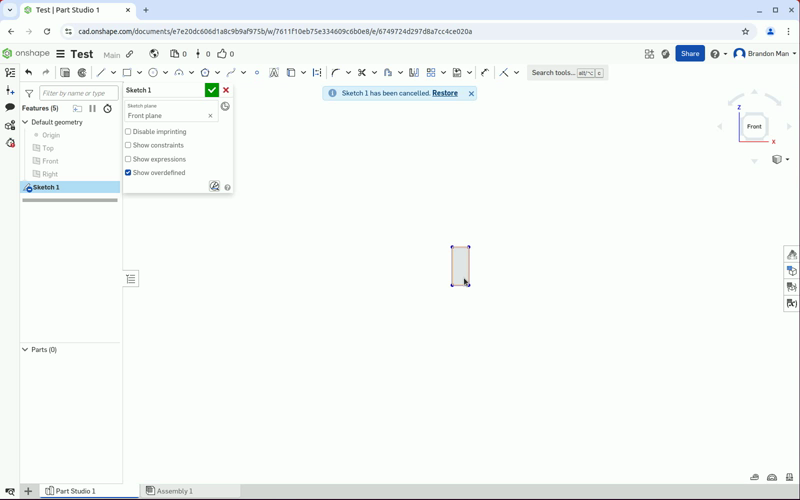
scroll(6)
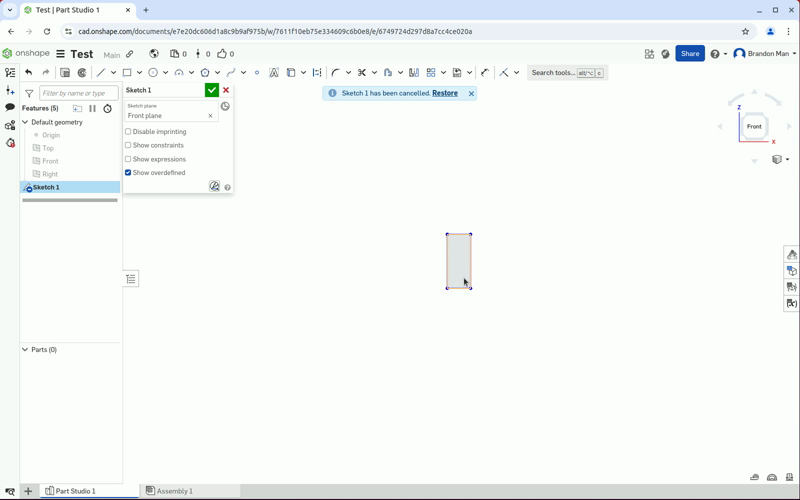
scroll(6)
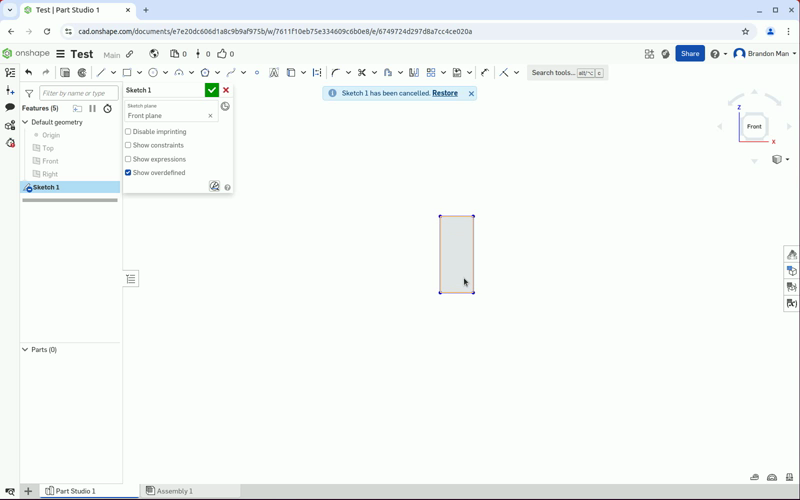
scroll(6)
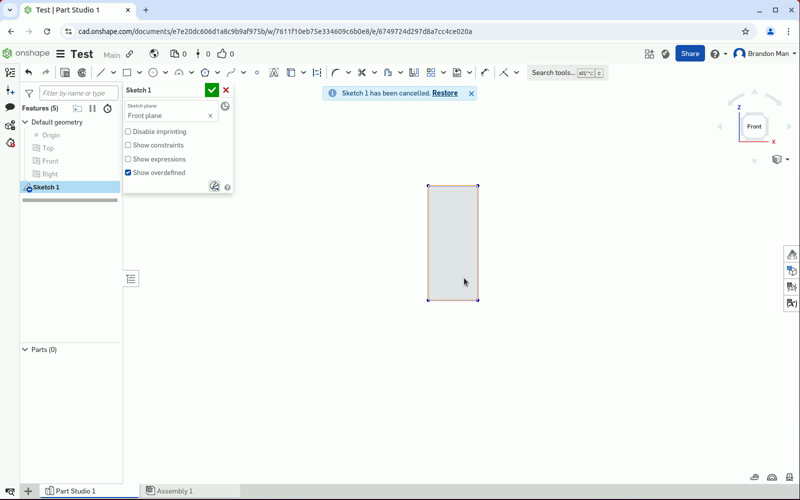
scroll(6)
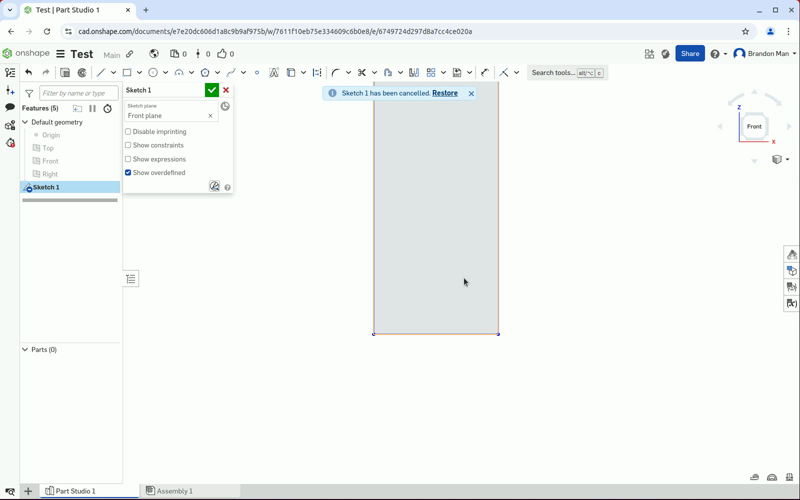
click(464, 277)
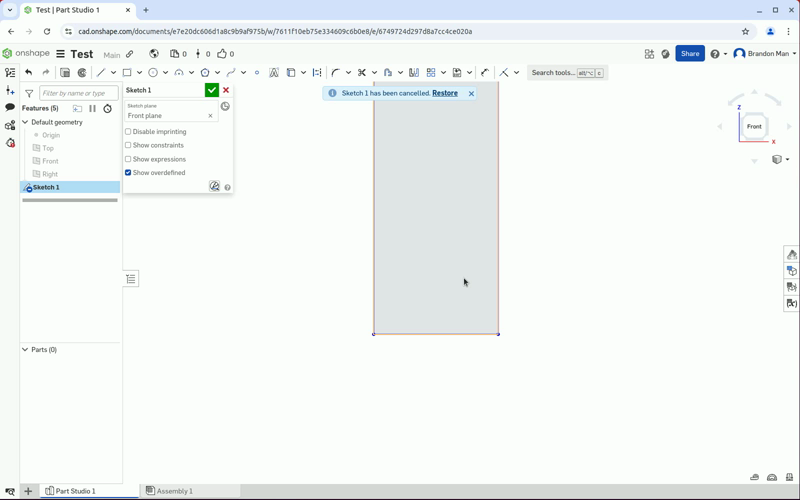
scroll(-6)
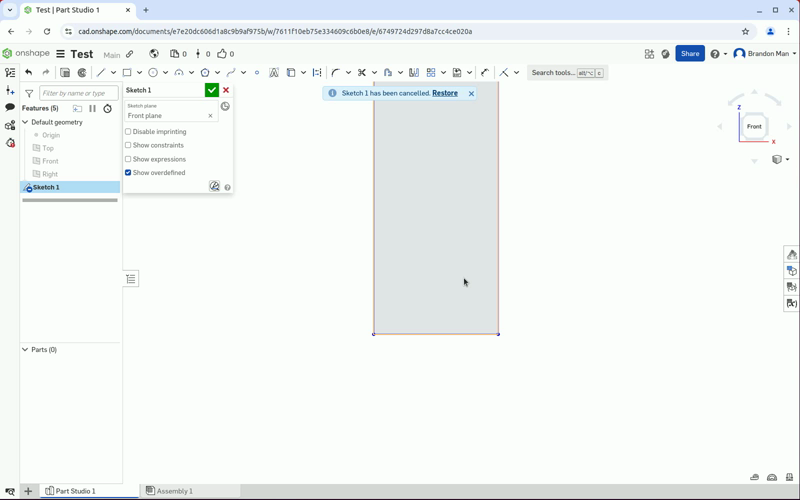
scroll(-6)
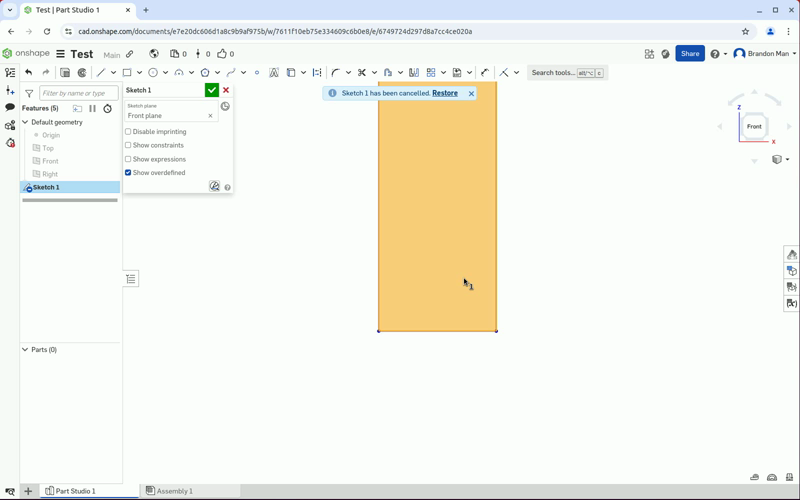
scroll(-6)
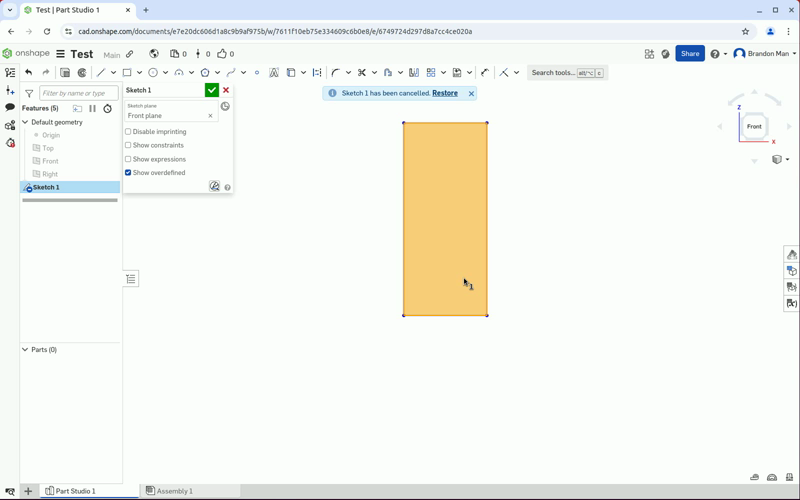
scroll(-6)
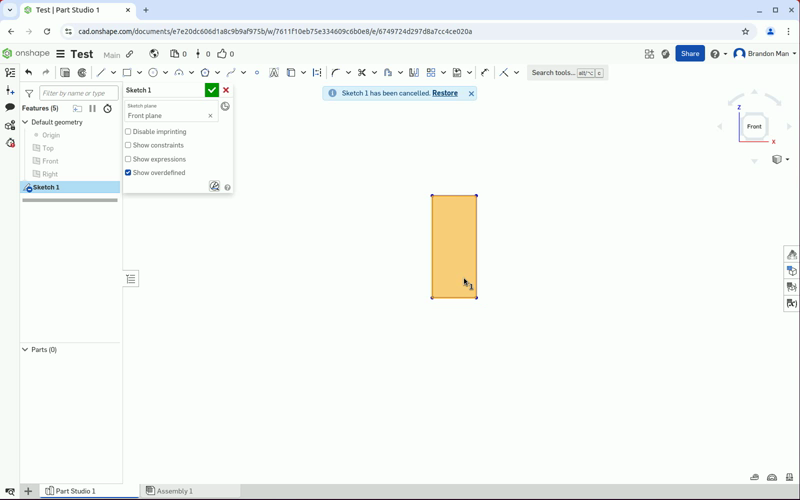
scroll(-6)
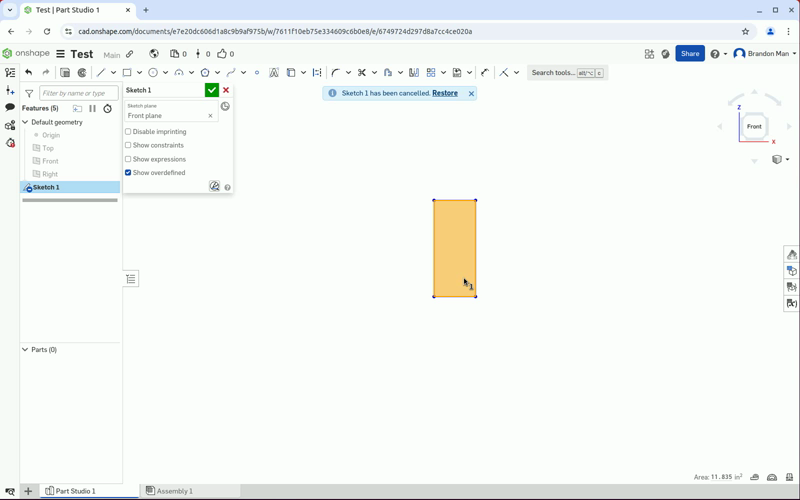
scroll(-6)
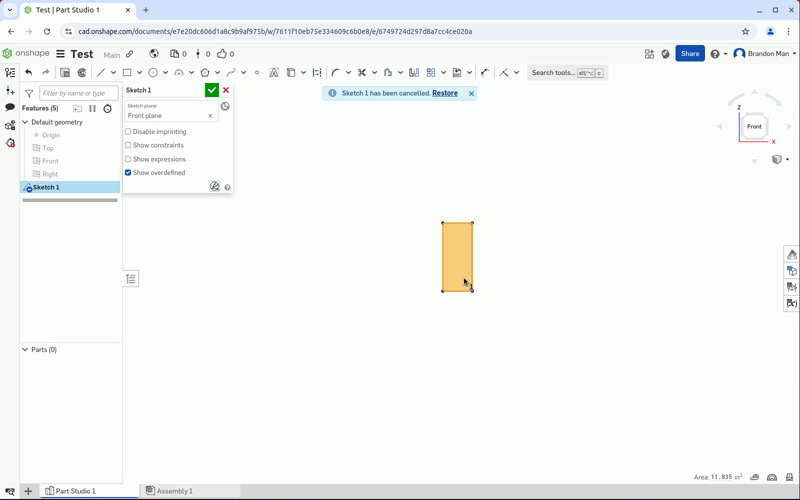
scroll(-6)
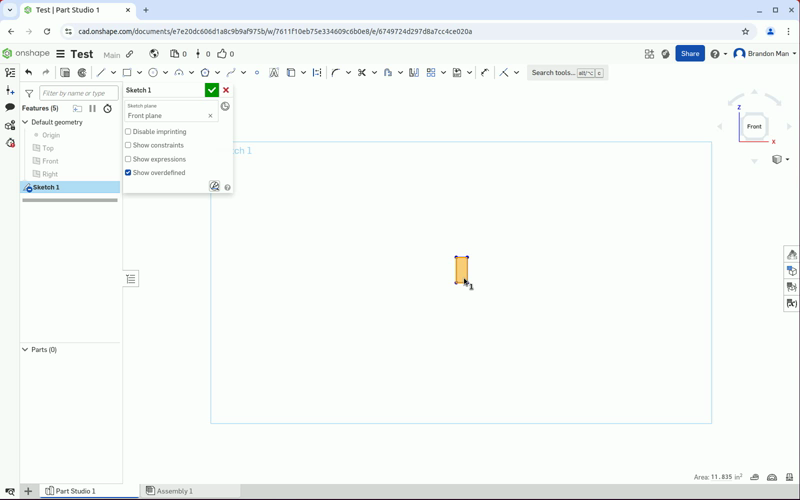
mouse_move(73, 352)
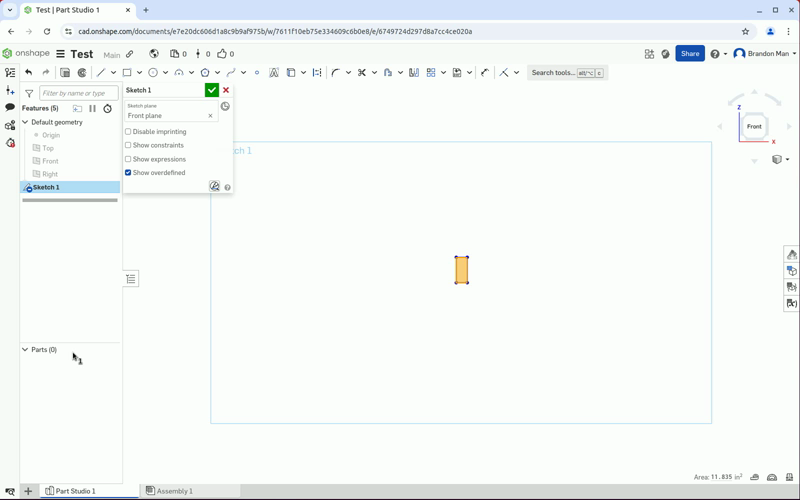
key(shift+y)
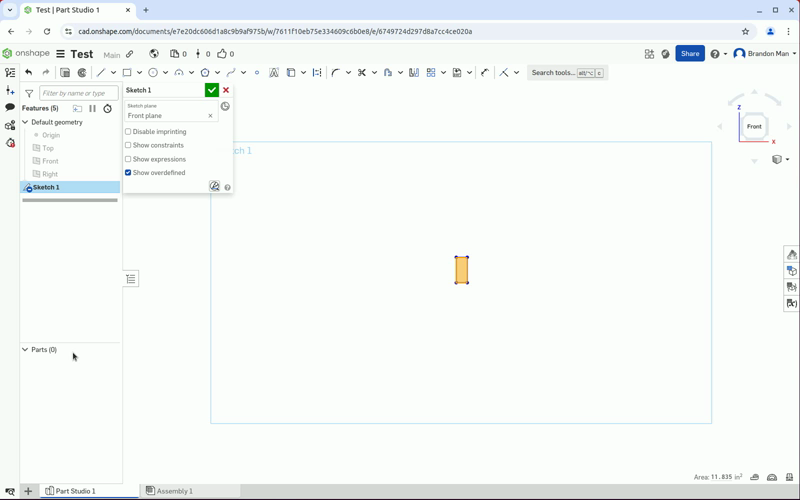
key(shift+e)
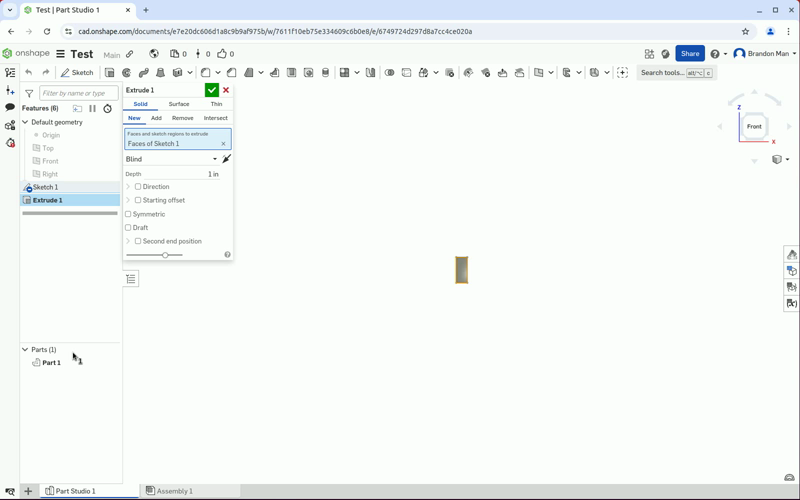
mouse_move(143, 106)
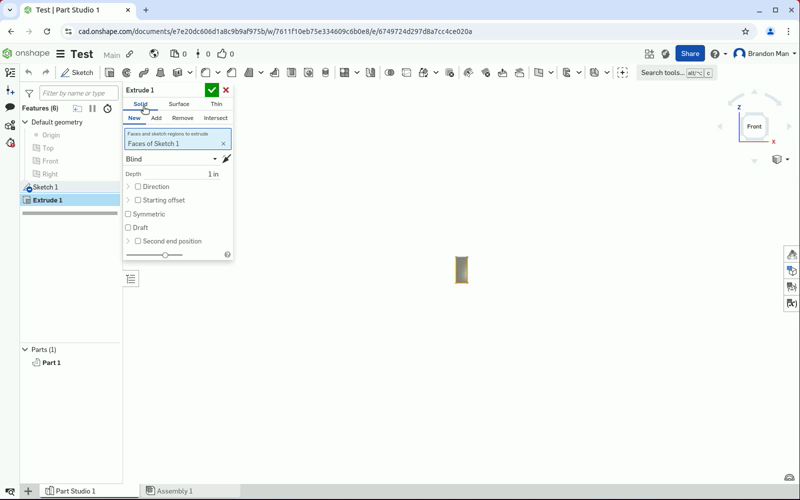
click(143, 106)
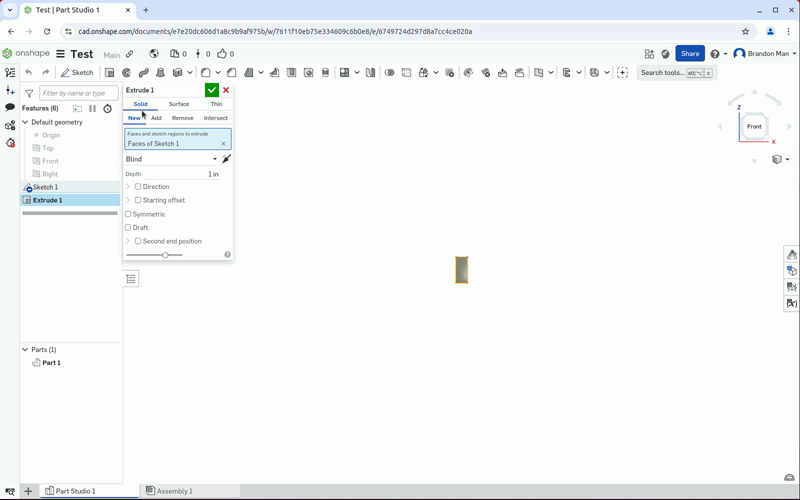
mouse_move(137, 120)
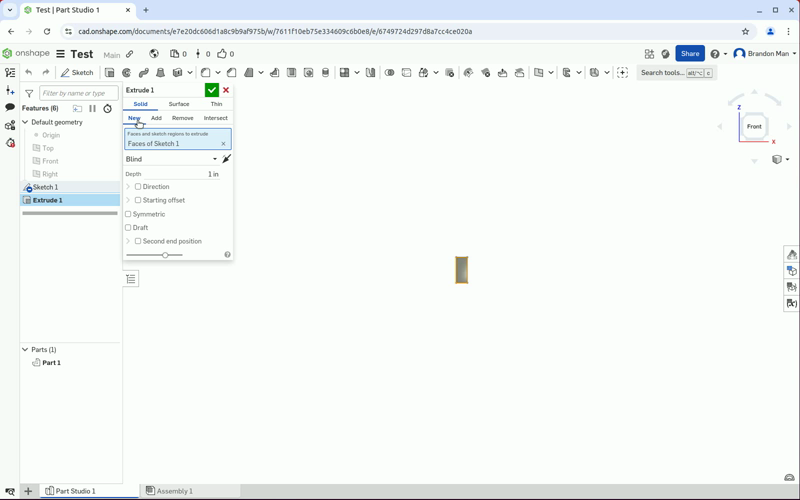
click(137, 120)
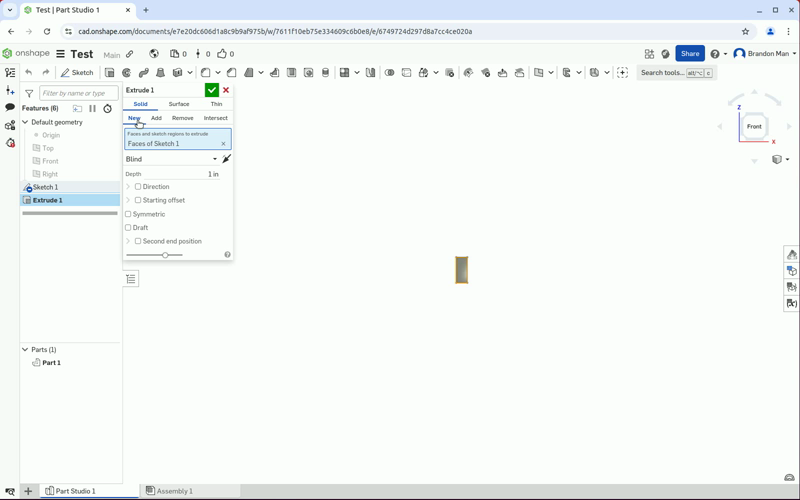
key(tab, 4)
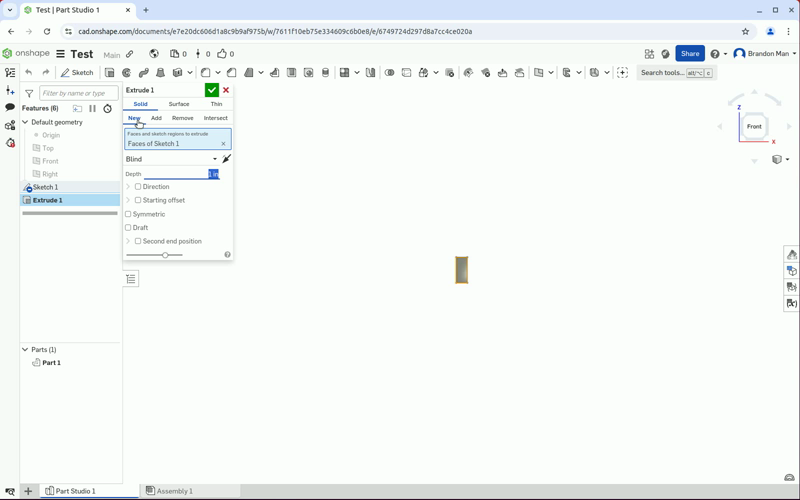
text(23.108)
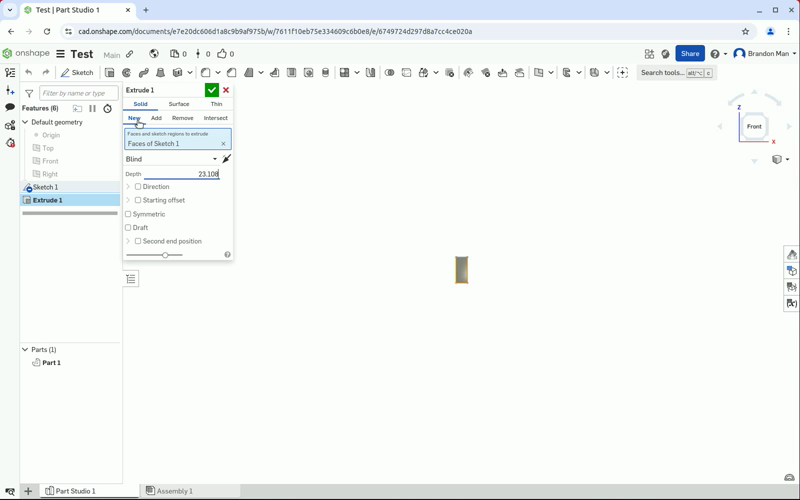
key(enter)
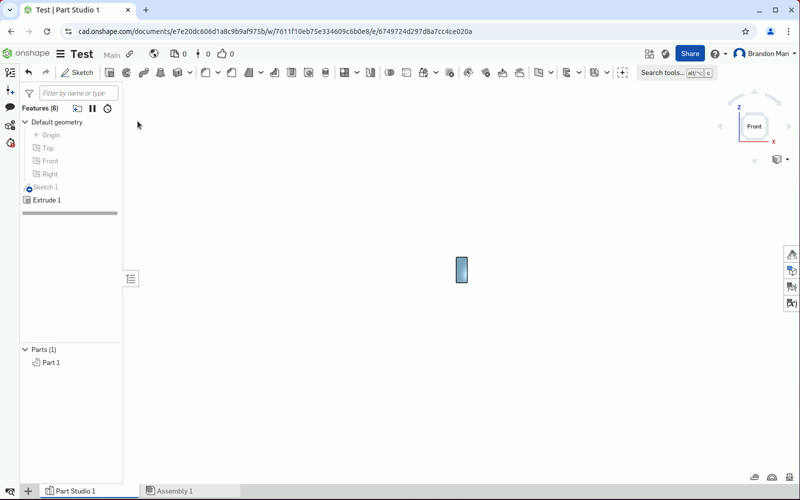
key(shift+h)
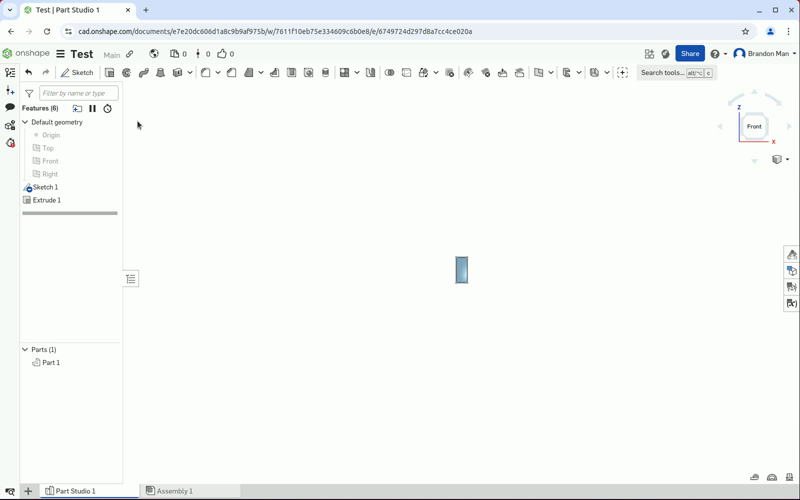
key(shift+h)
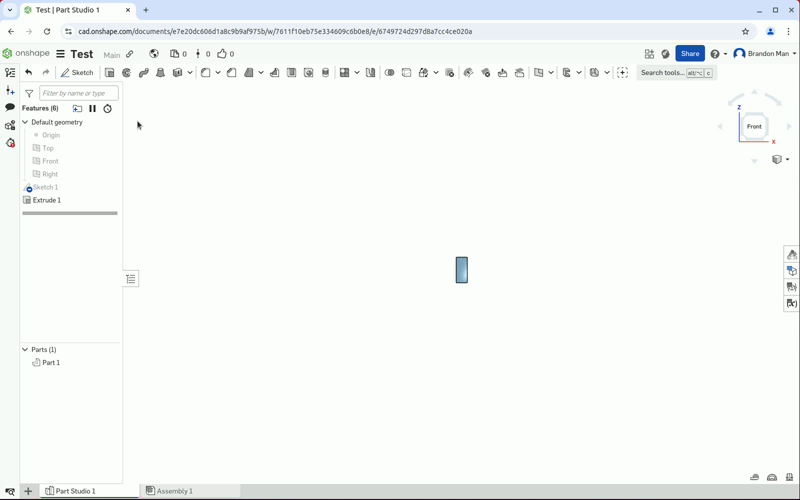
mouse_move(73, 189)
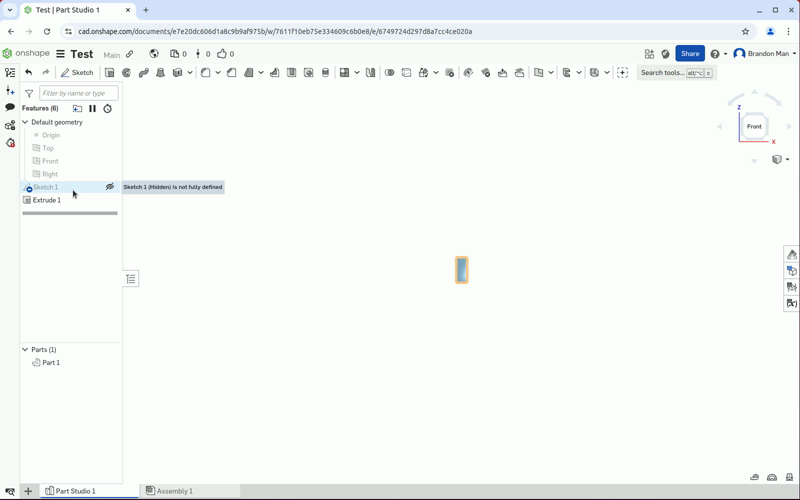
click(73, 189)
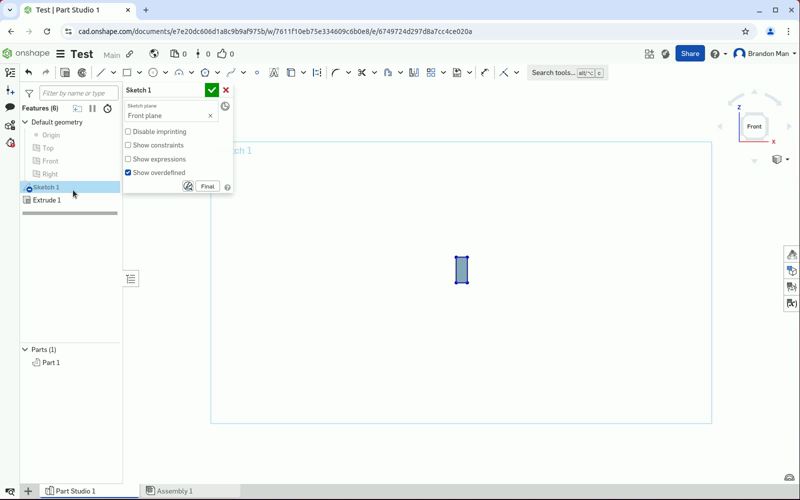
mouse_move(229, 92)
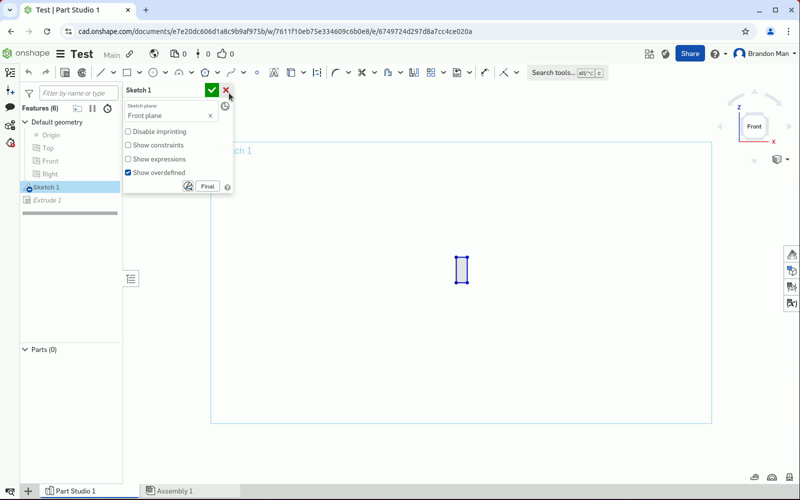
click(229, 92)
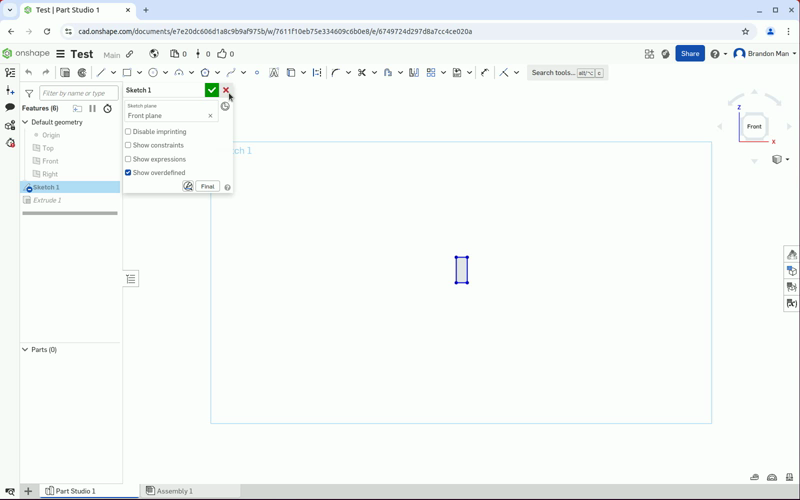
key(shift+s)
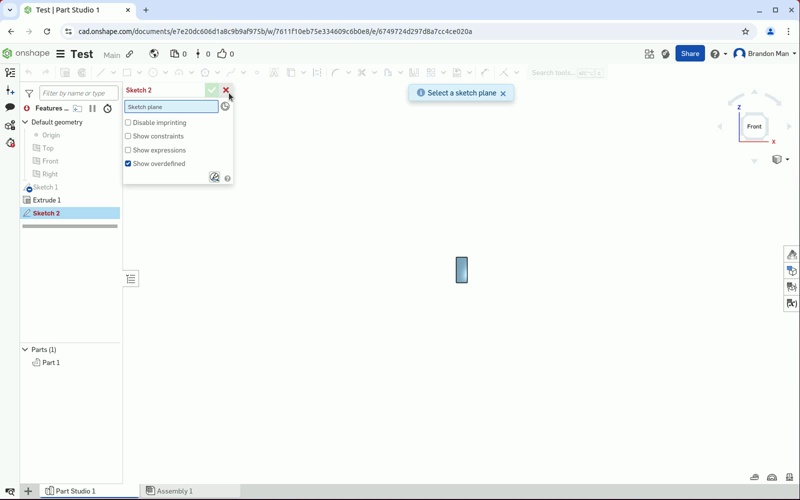
mouse_move(73, 163)
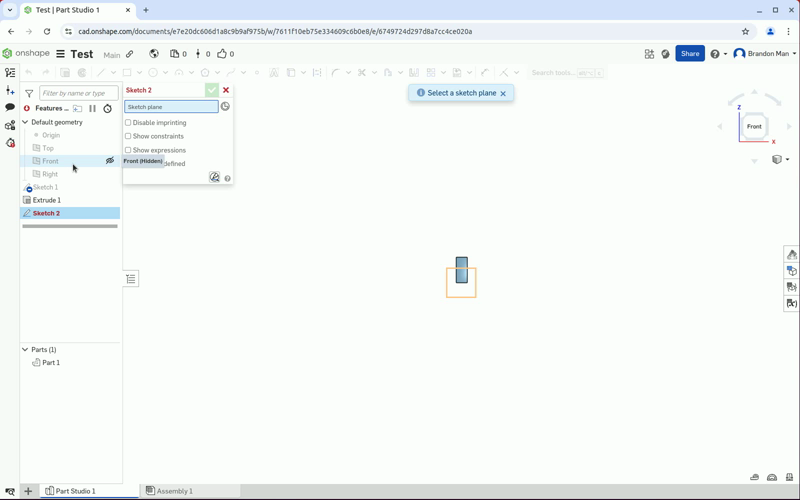
click(73, 163)
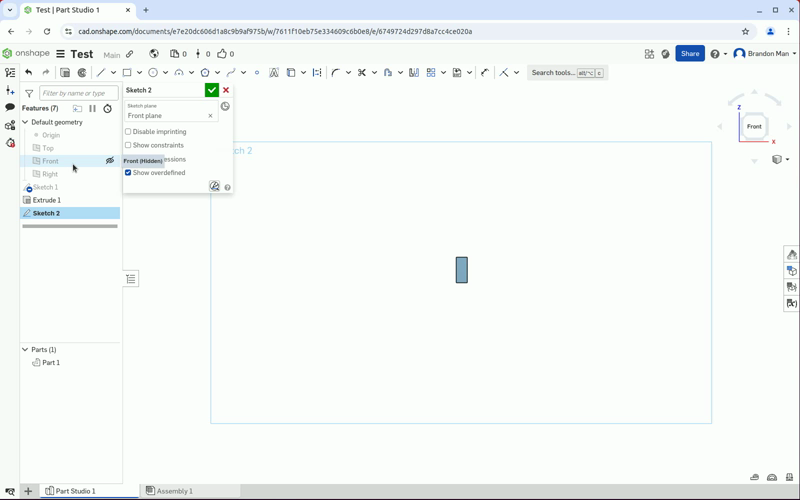
mouse_move(73, 352)
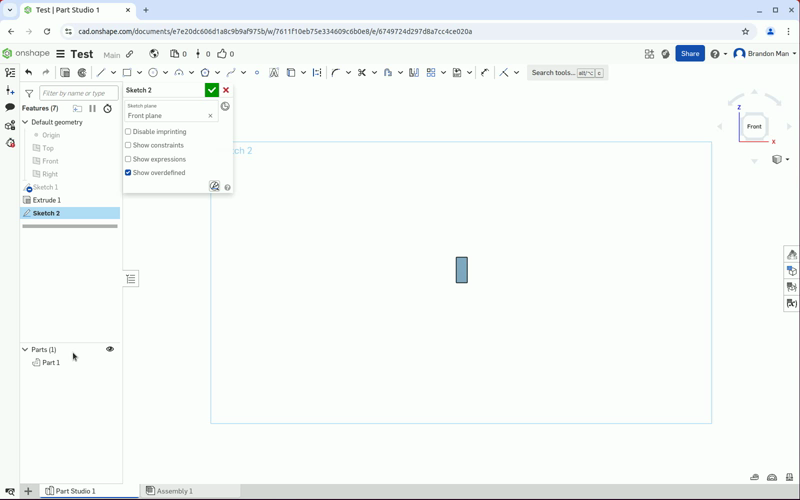
key(y)
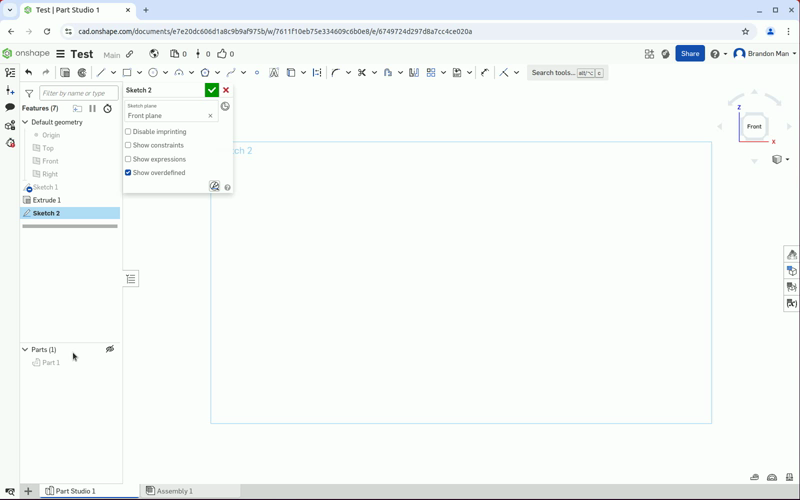
key(l)
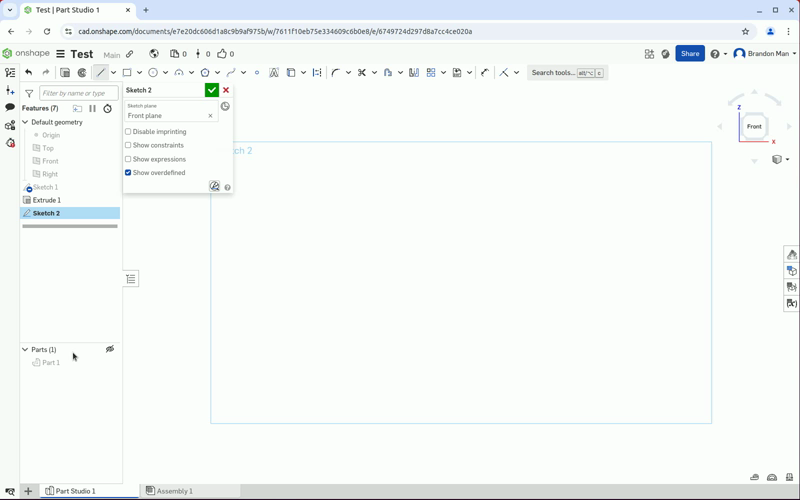
key_down(shift)
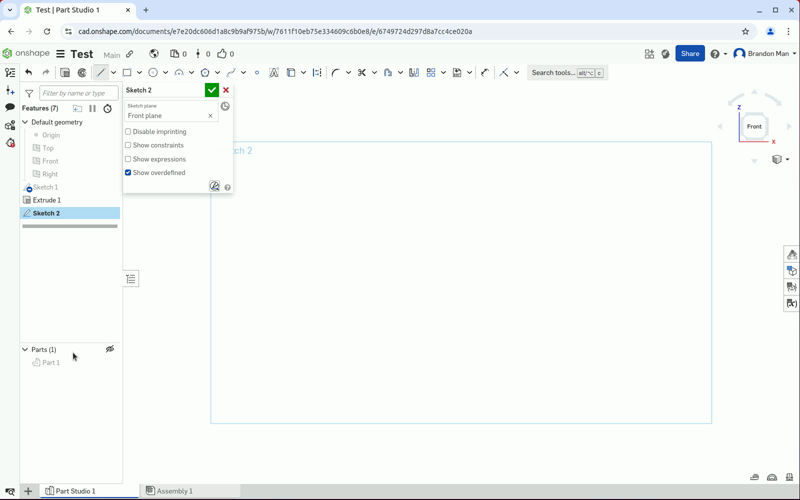
mouse_move(456, 282)
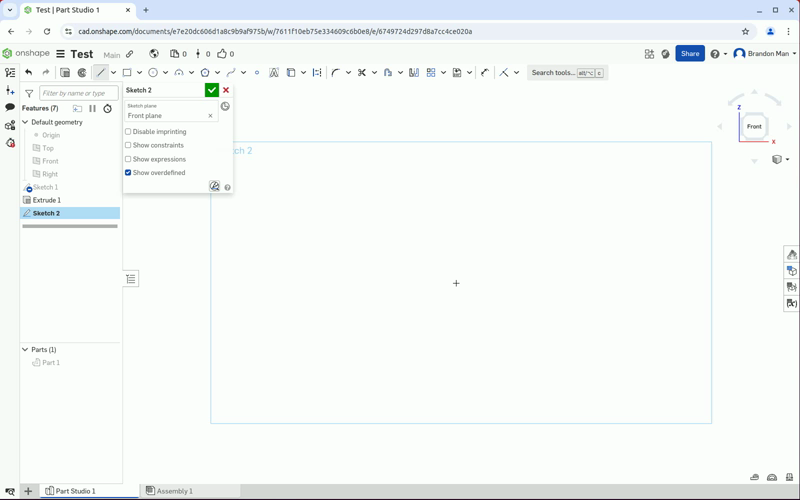
click(456, 282)
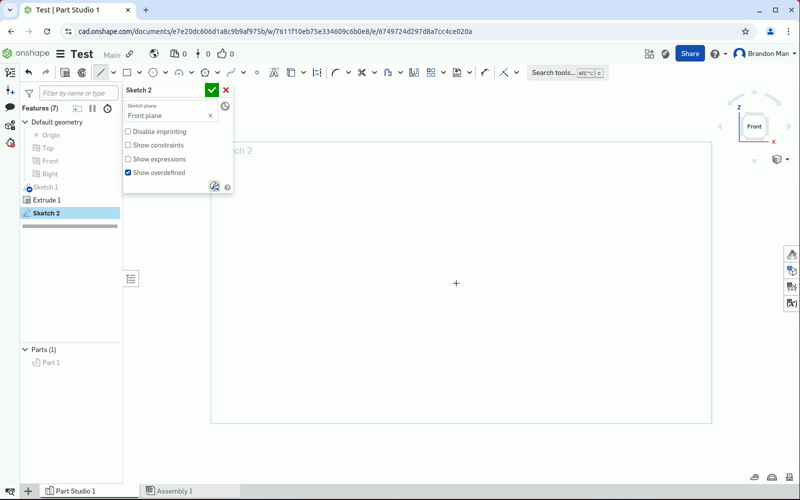
key_up(shift)
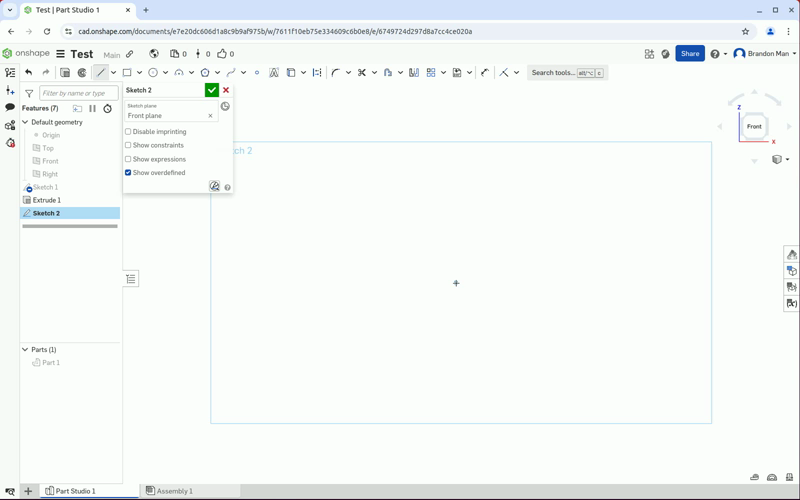
key_down(shift)
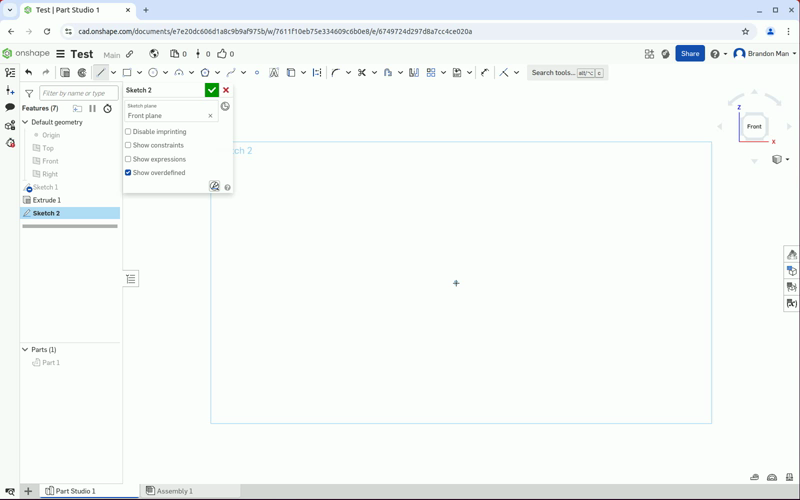
mouse_move(486, 282)
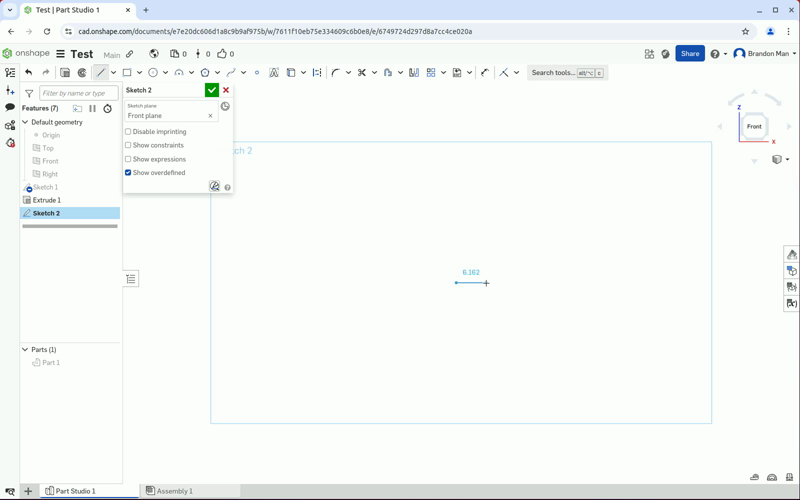
mouse_move(467, 282)
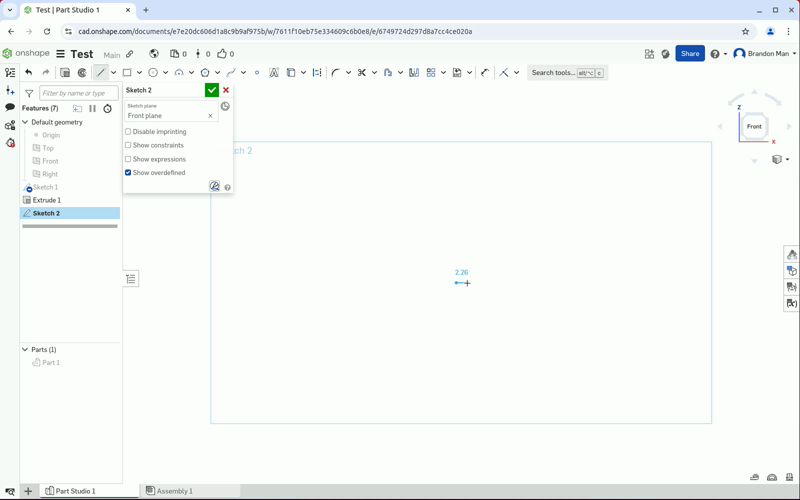
click(467, 282)
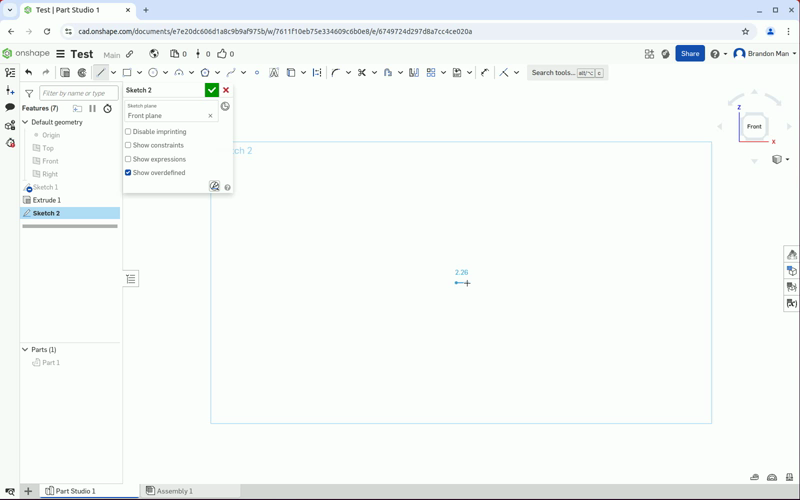
key_up(shift)
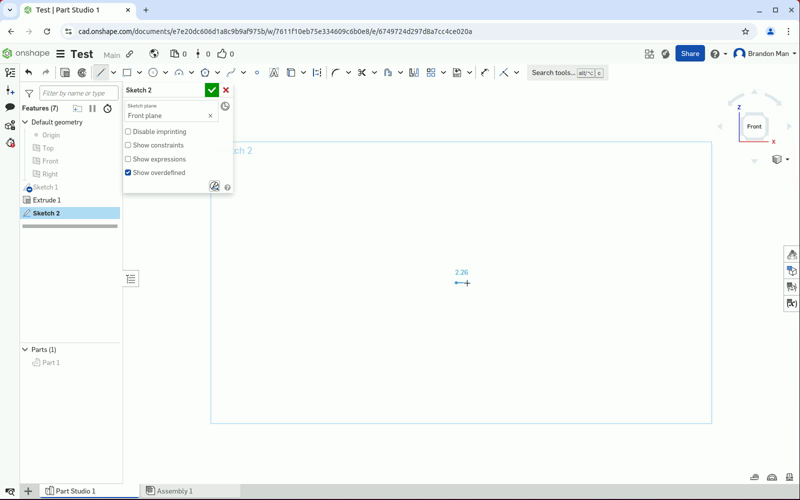
key_down(shift)
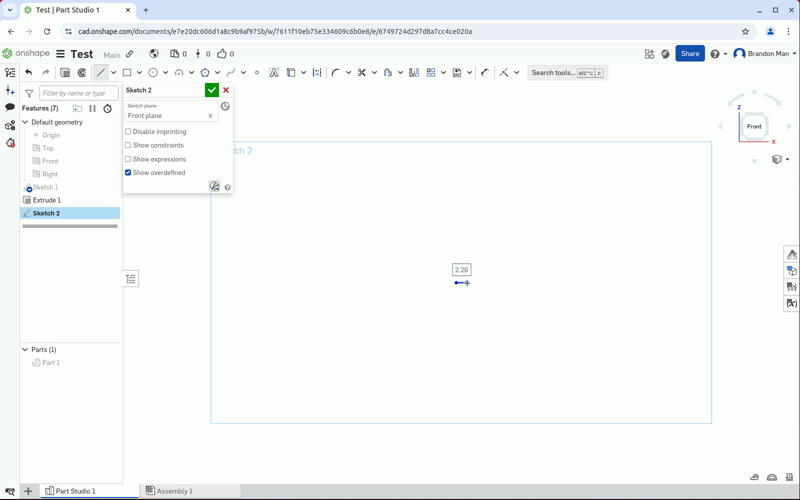
mouse_move(497, 282)
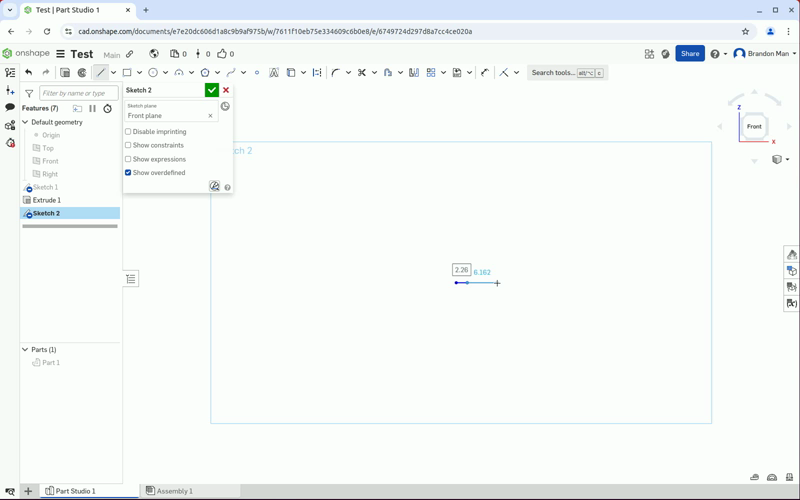
mouse_move(467, 257)
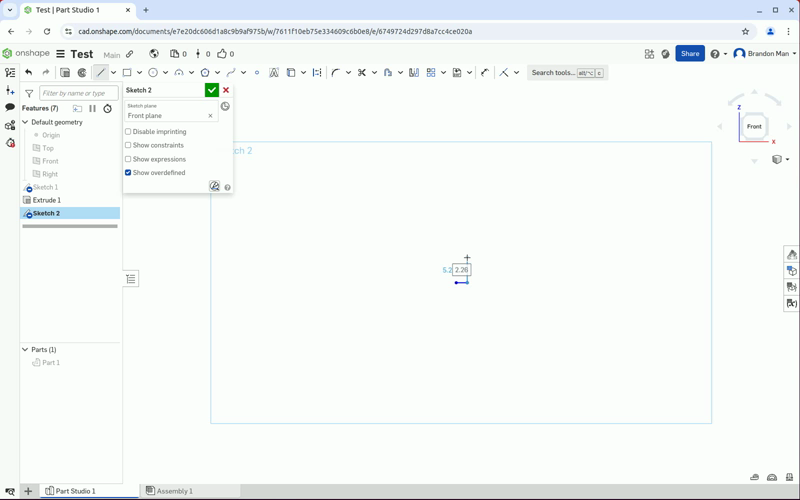
click(467, 257)
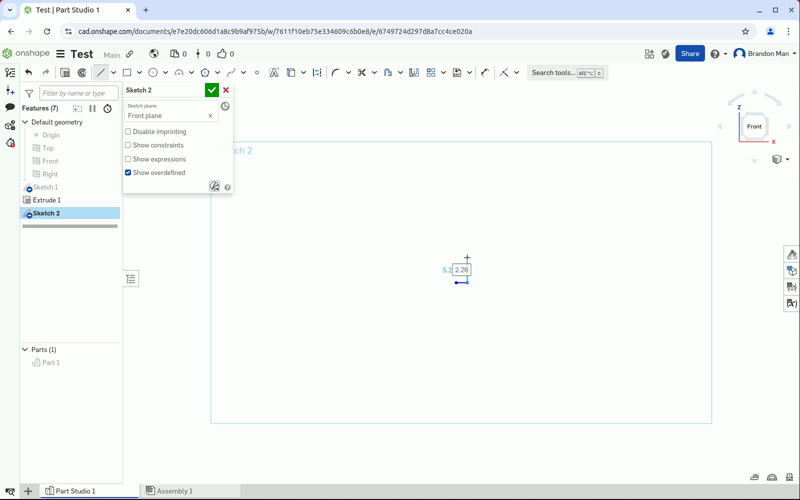
key_up(shift)
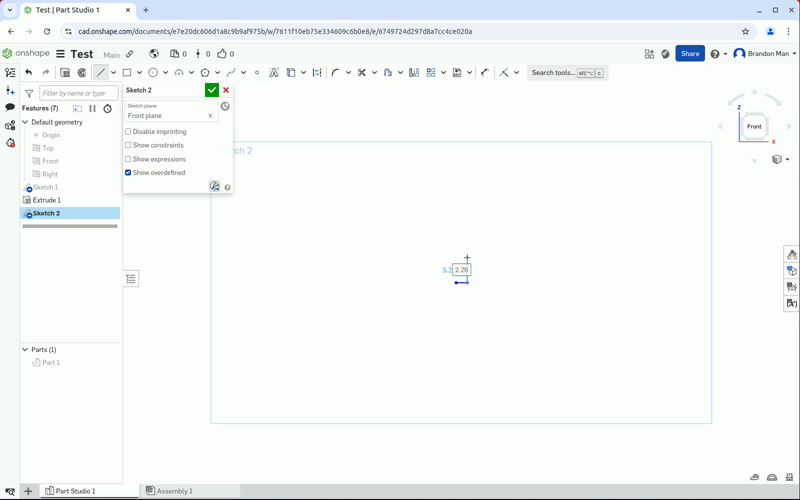
key_down(shift)
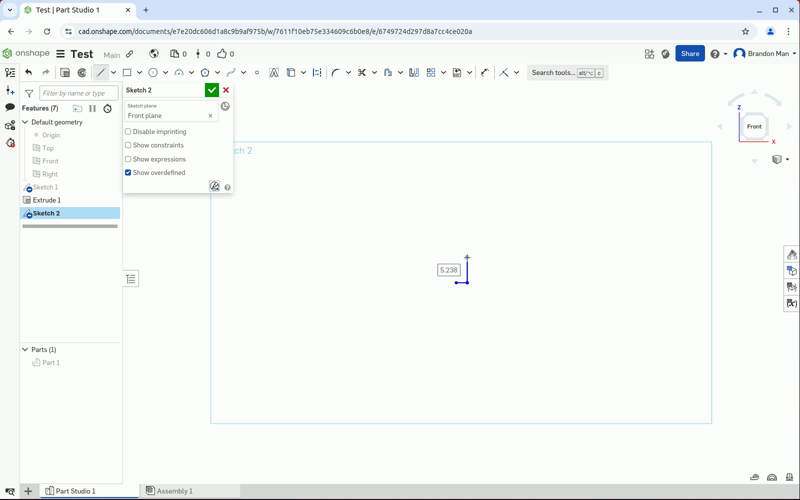
mouse_move(497, 257)
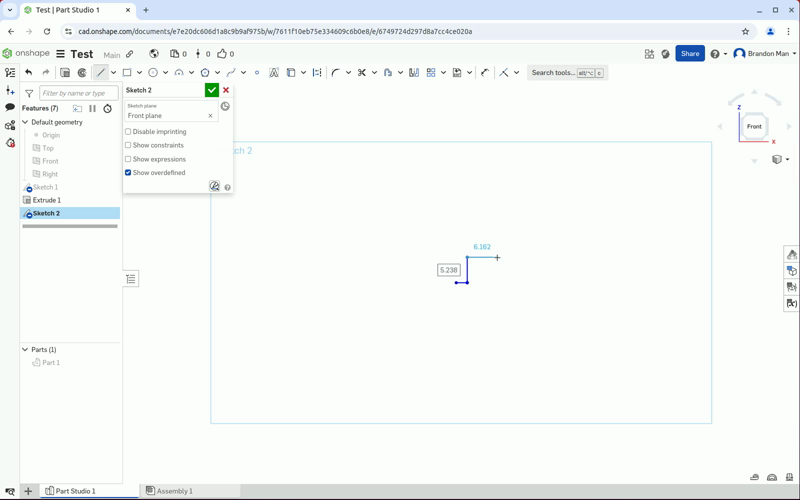
mouse_move(456, 257)
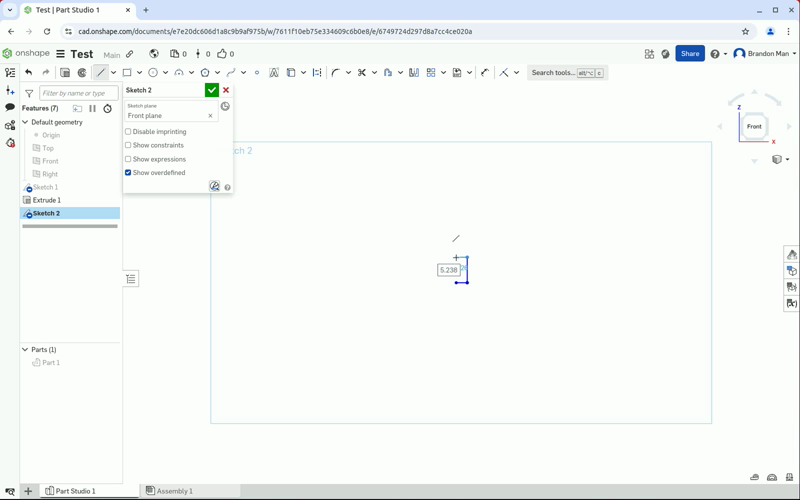
click(456, 257)
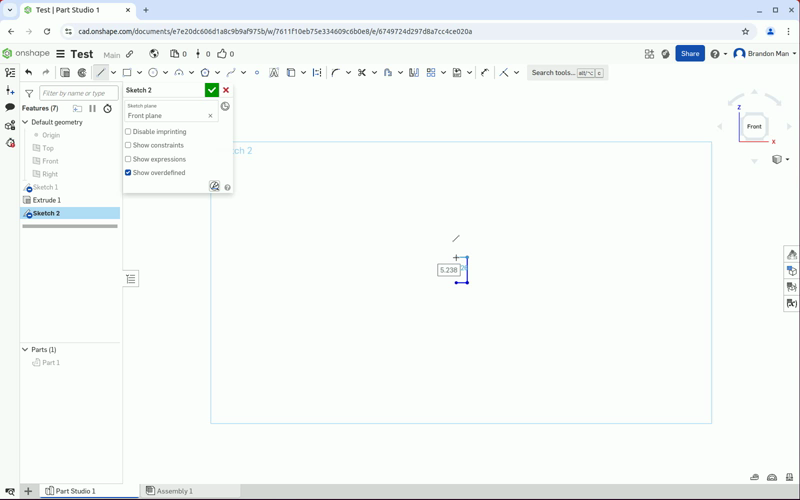
key_up(shift)
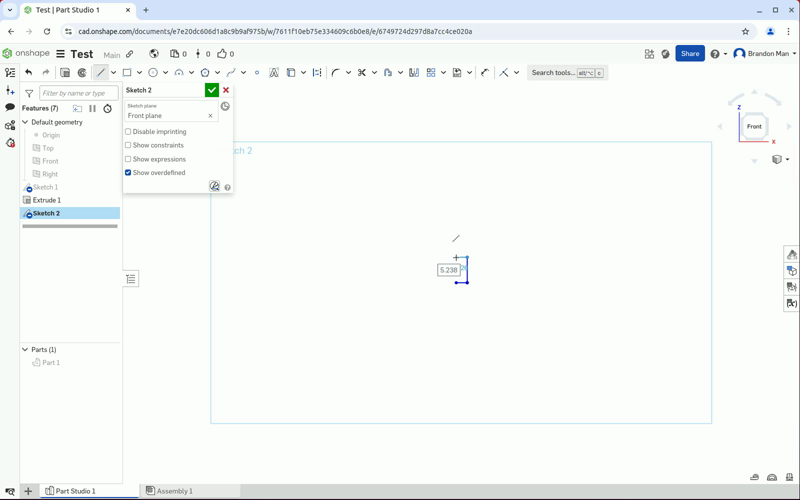
mouse_move(486, 257)
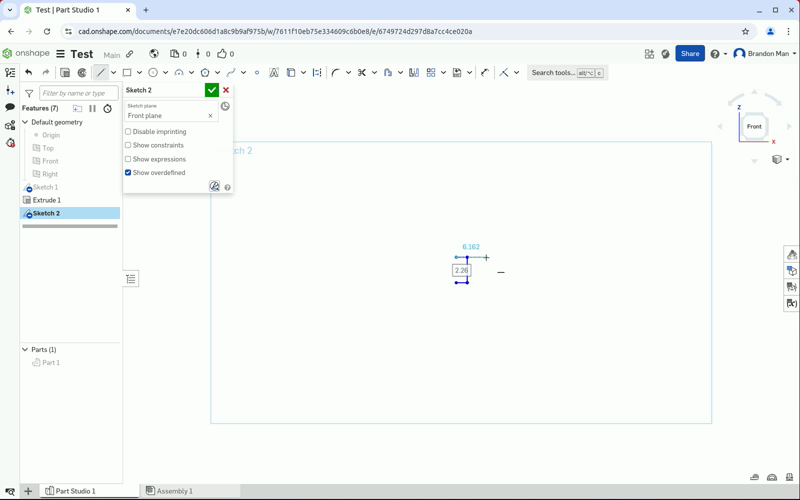
key_down(shift)
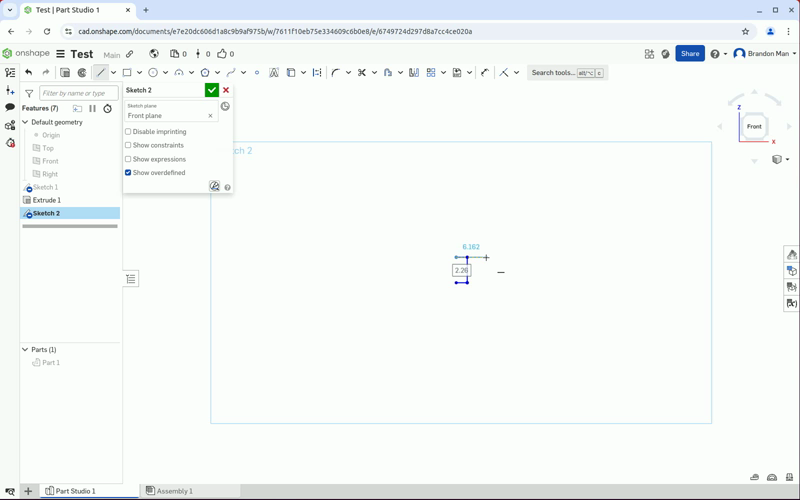
mouse_move(456, 282)
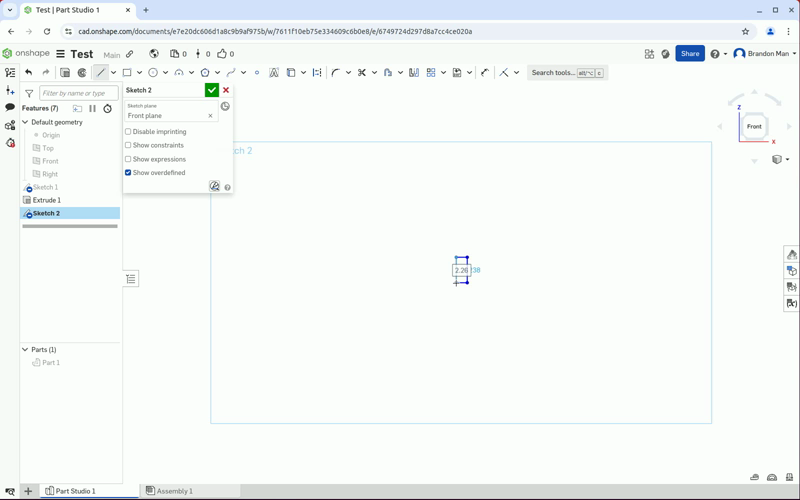
key_up(shift)
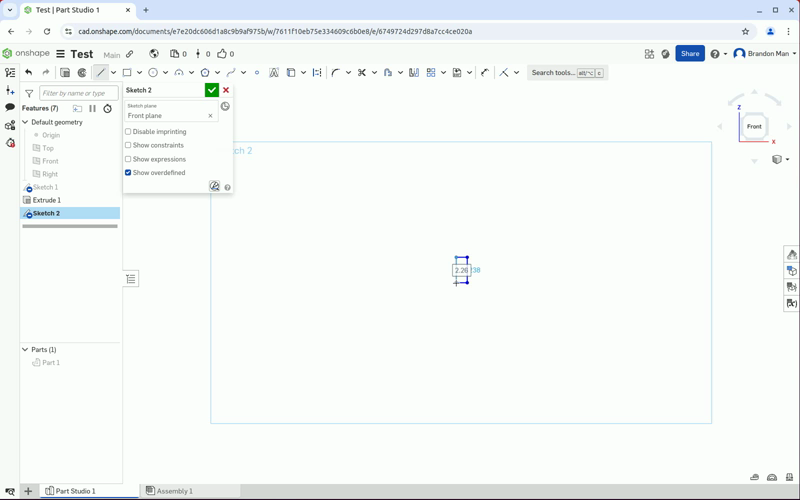
click(456, 282)
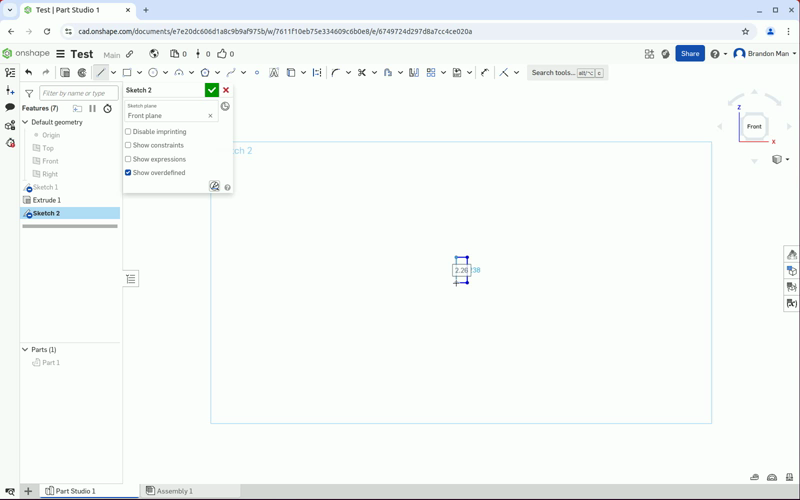
key(esc)
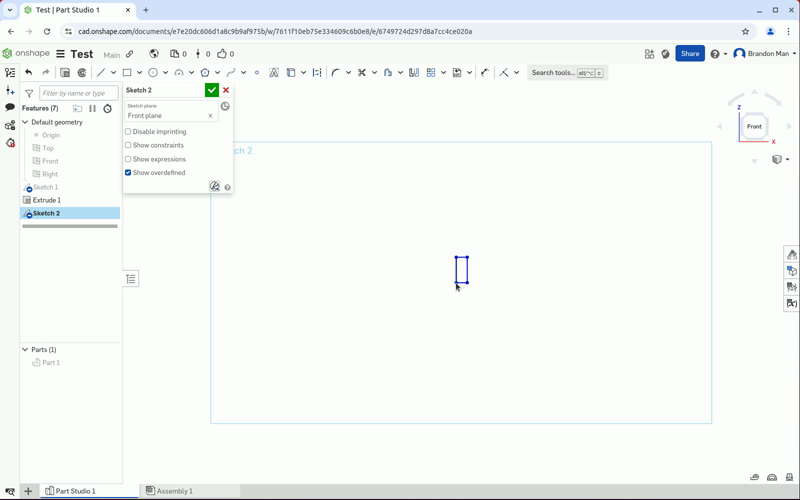
mouse_move(457, 271)
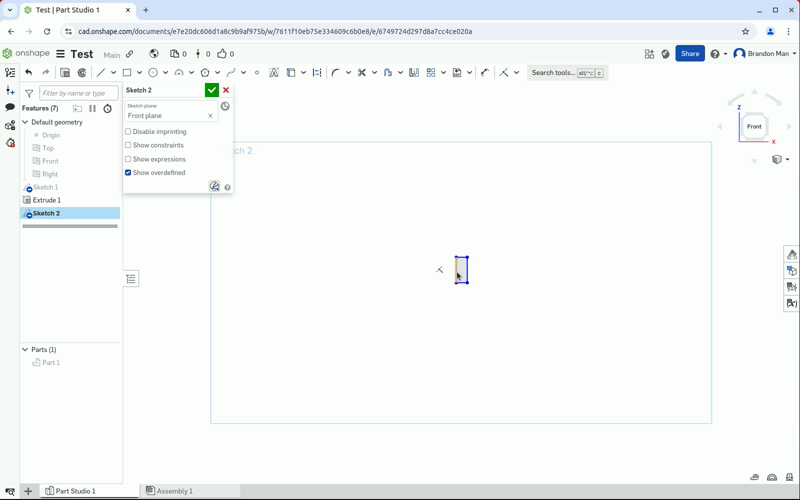
scroll(6)
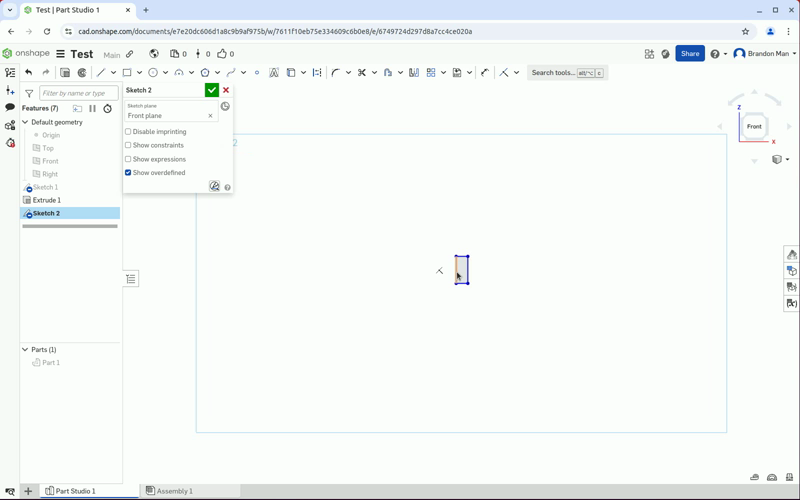
scroll(6)
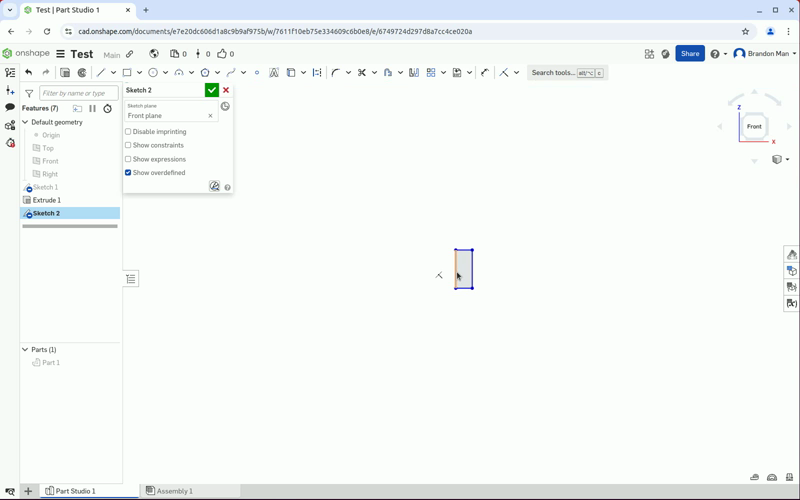
scroll(6)
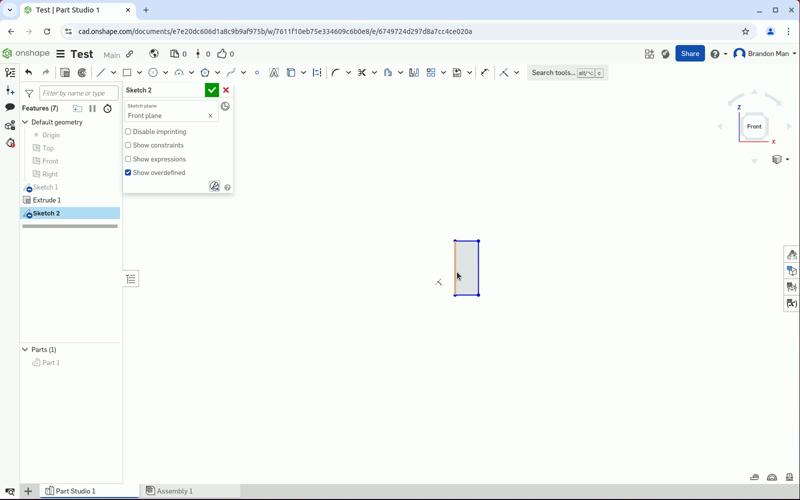
scroll(6)
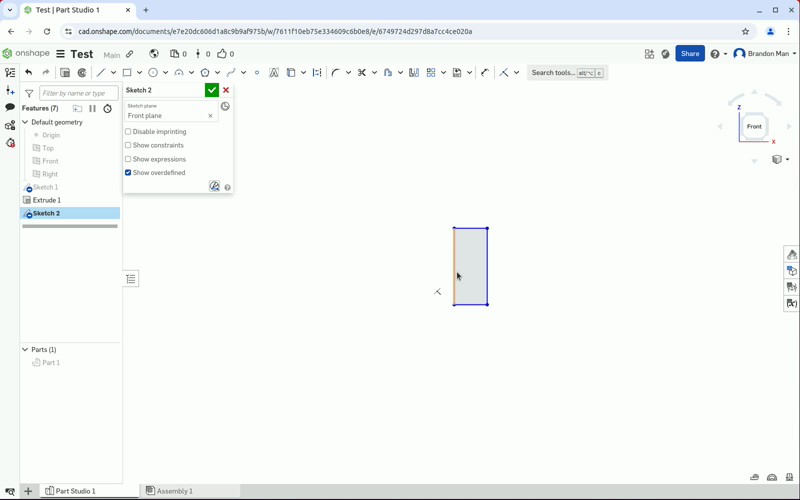
scroll(6)
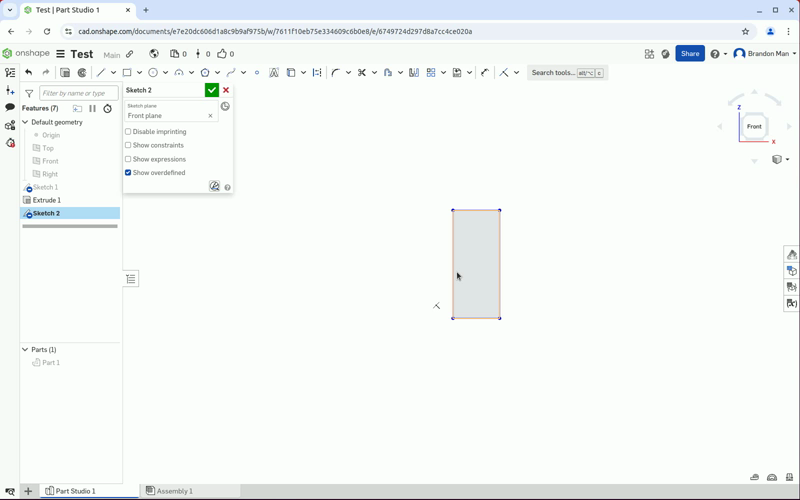
scroll(6)
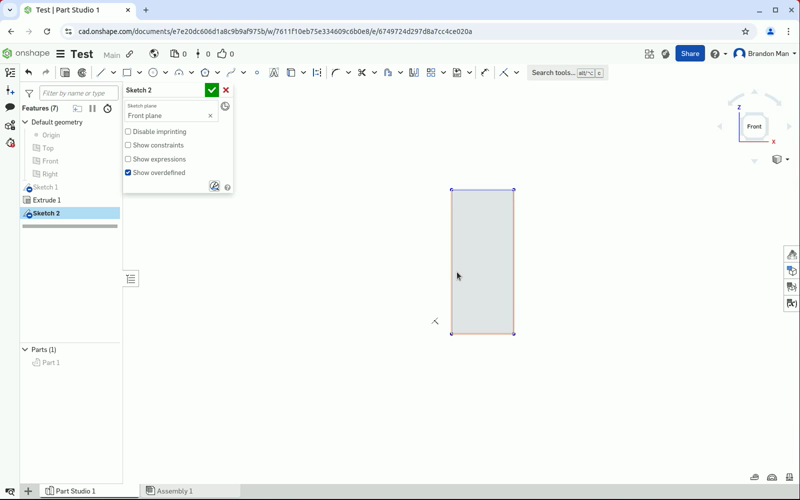
scroll(6)
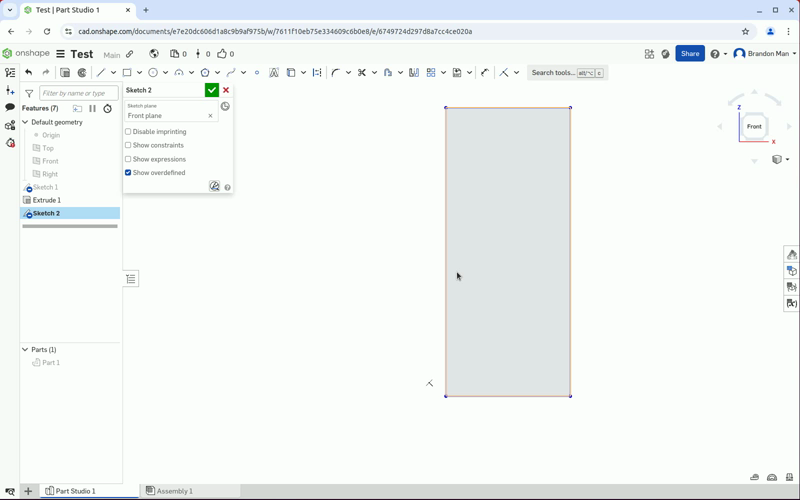
click(457, 271)
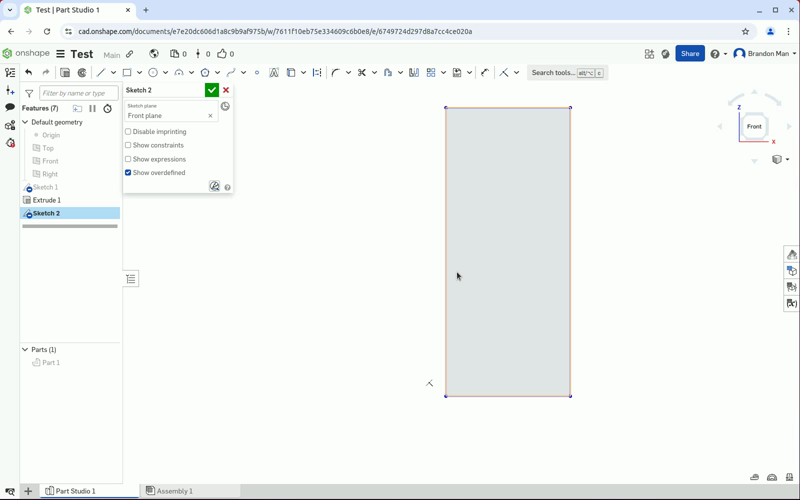
scroll(-6)
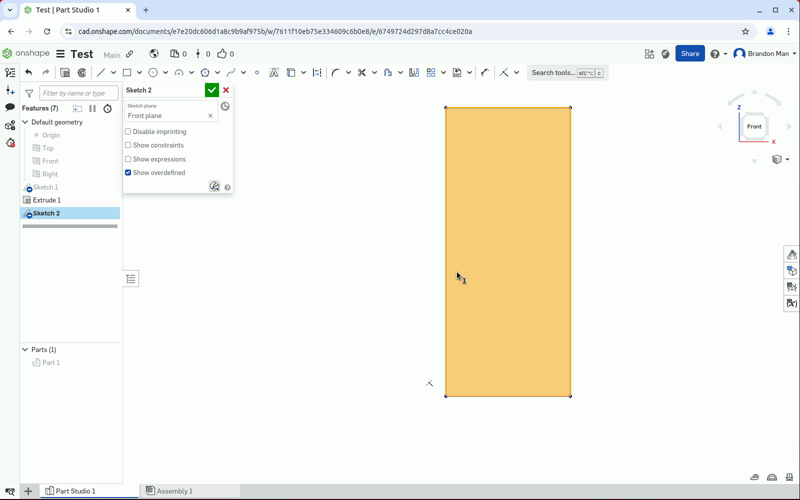
scroll(-6)
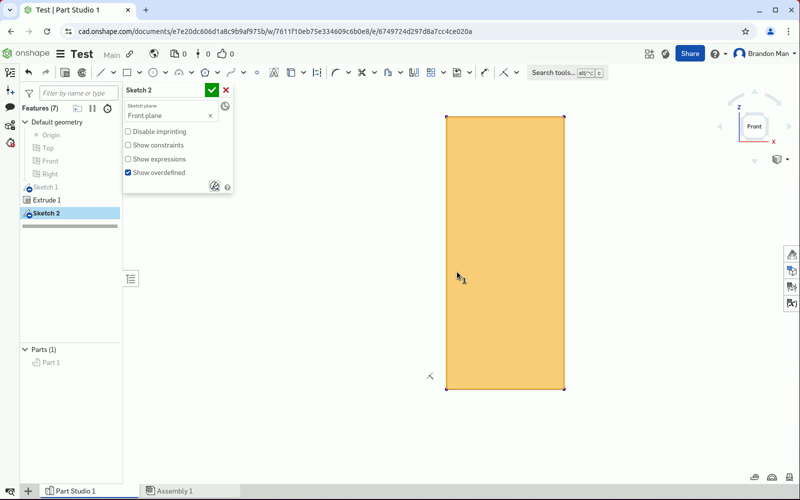
scroll(-6)
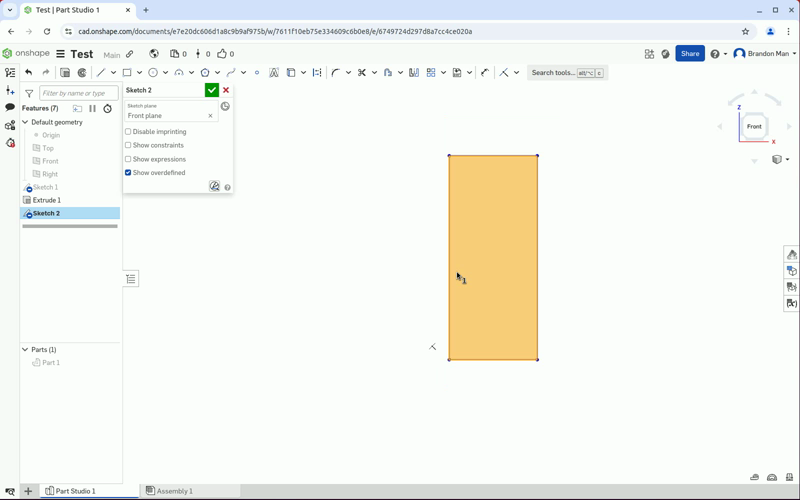
scroll(-6)
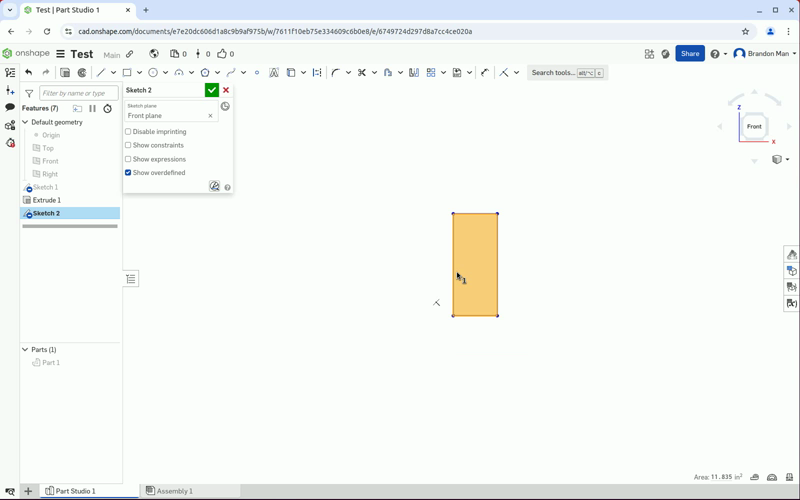
scroll(-6)
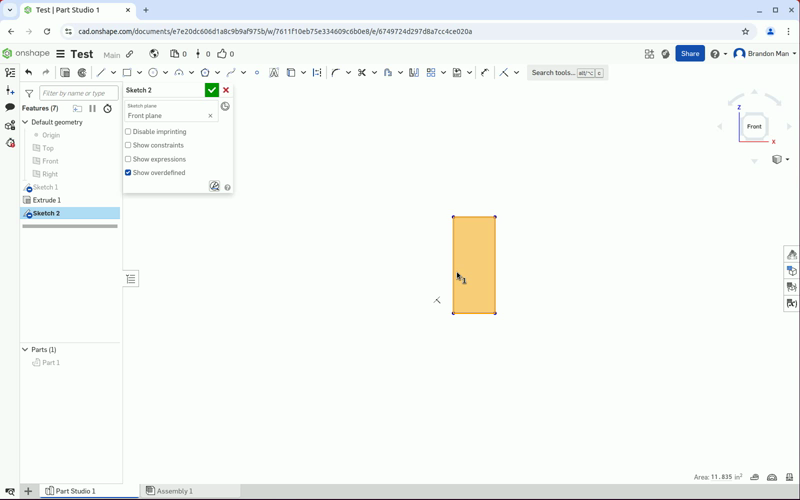
scroll(-6)
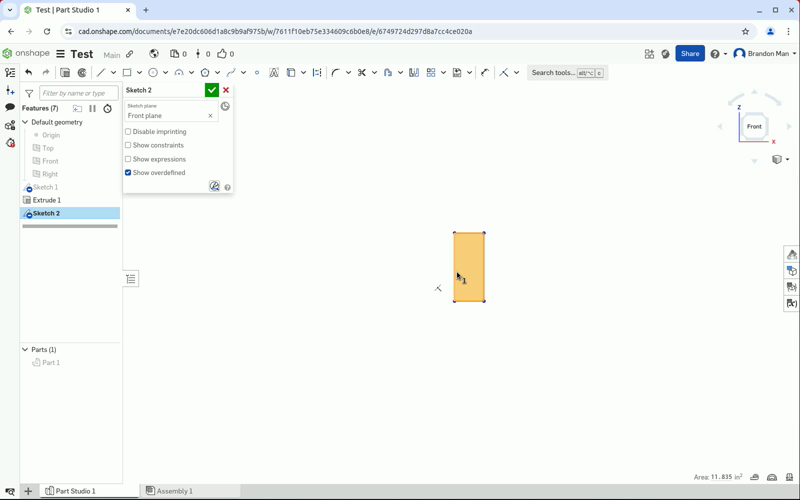
scroll(-6)
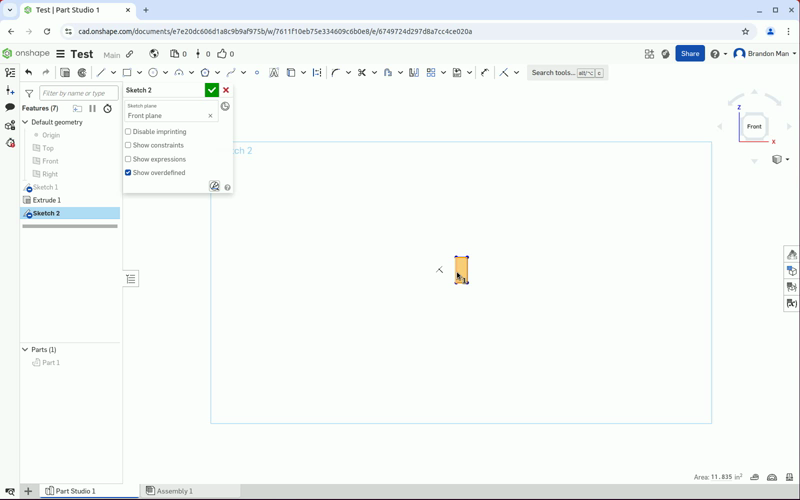
mouse_move(73, 352)
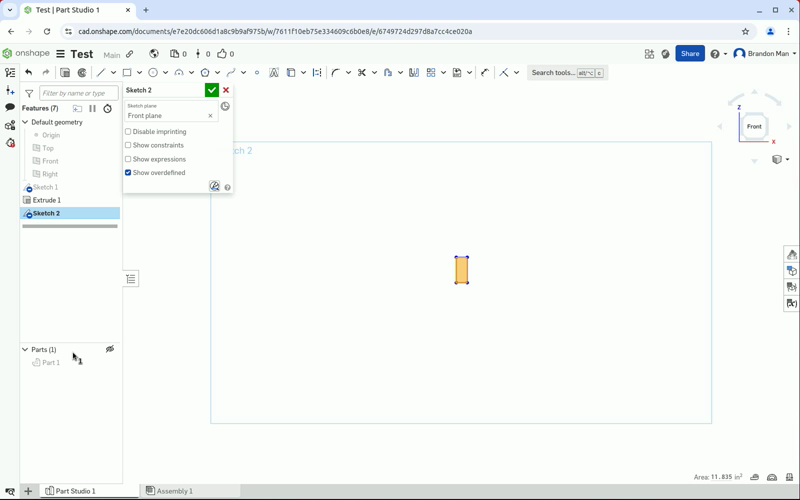
key(shift+y)
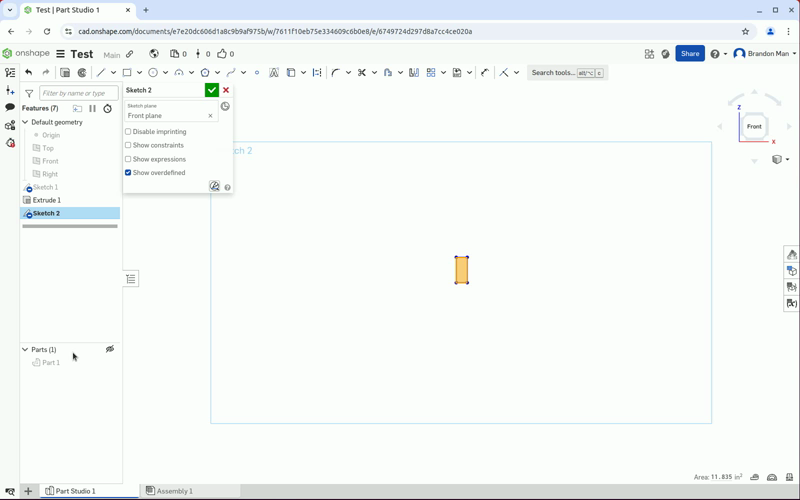
key(shift+e)
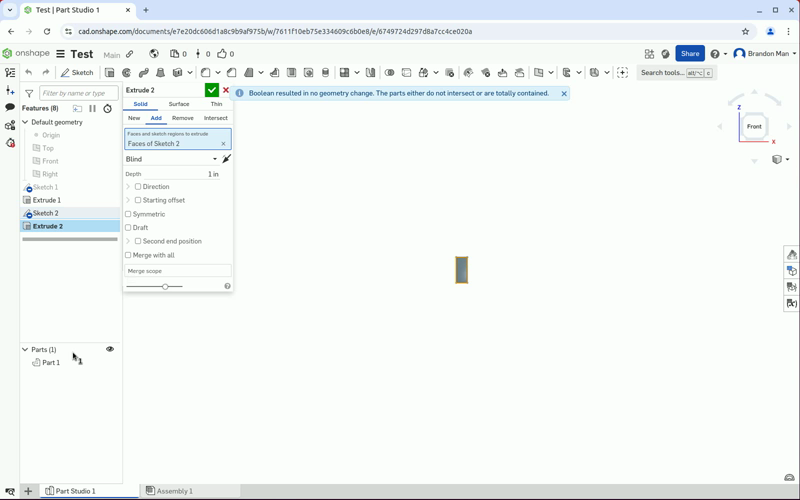
mouse_move(143, 106)
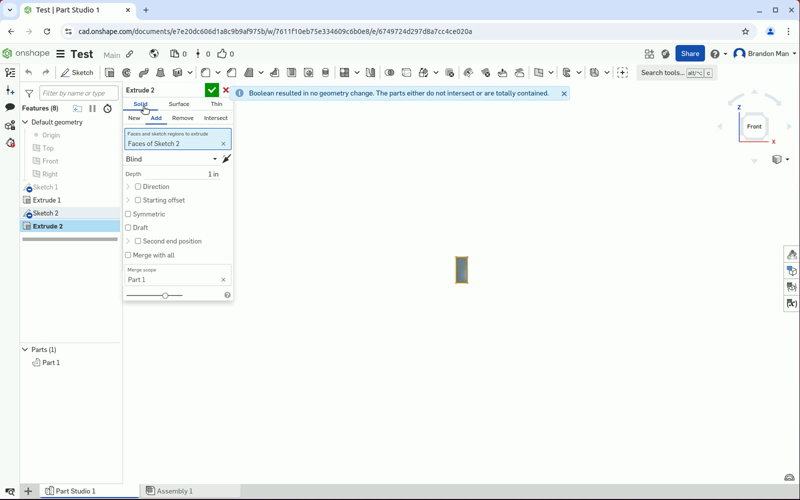
click(143, 106)
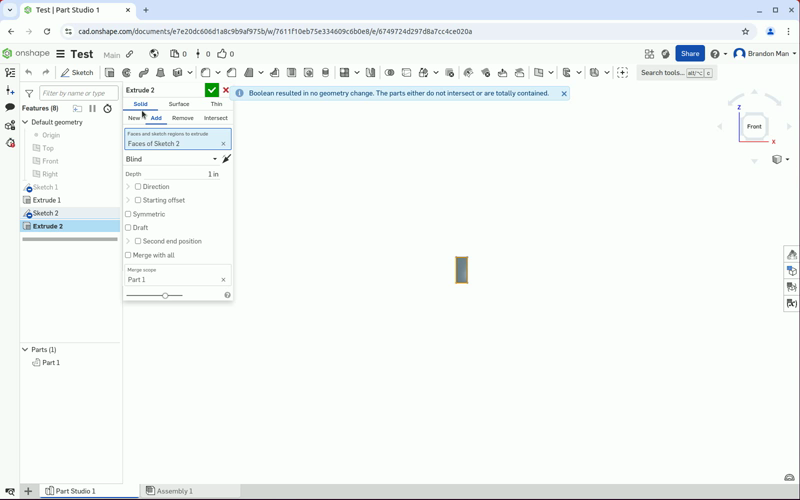
mouse_move(137, 120)
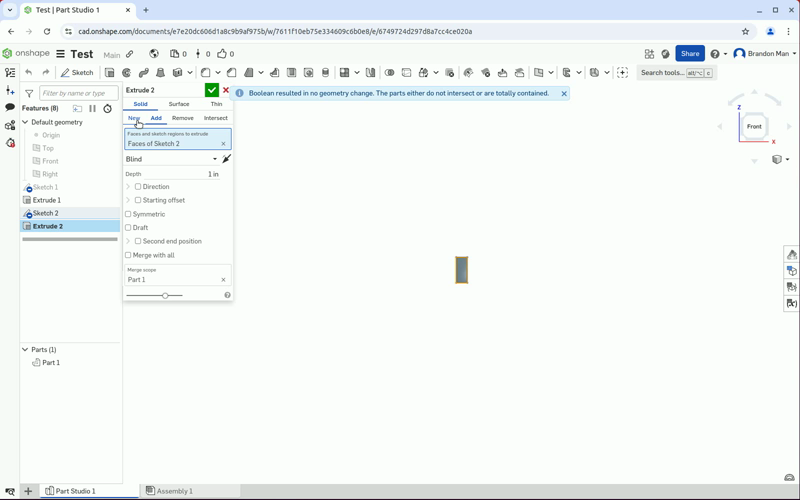
click(137, 120)
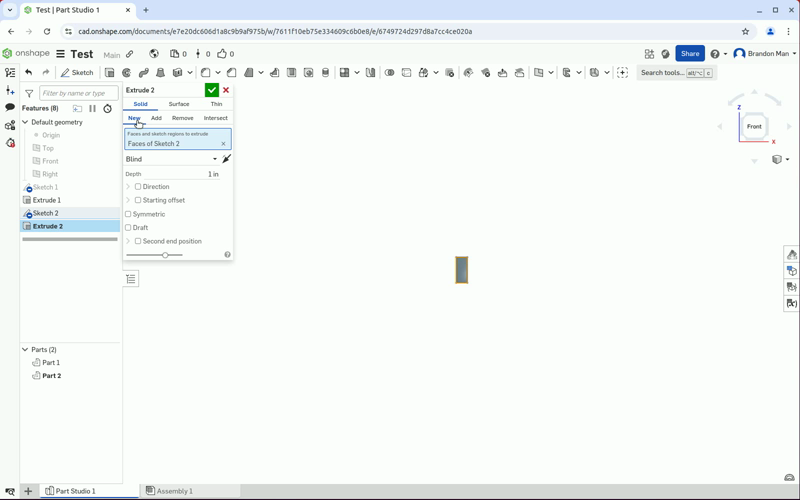
key(tab, 4)
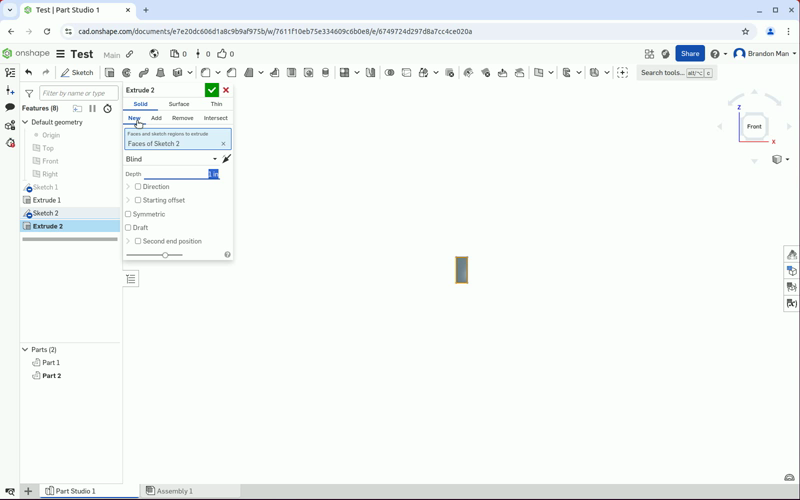
text(23.108)
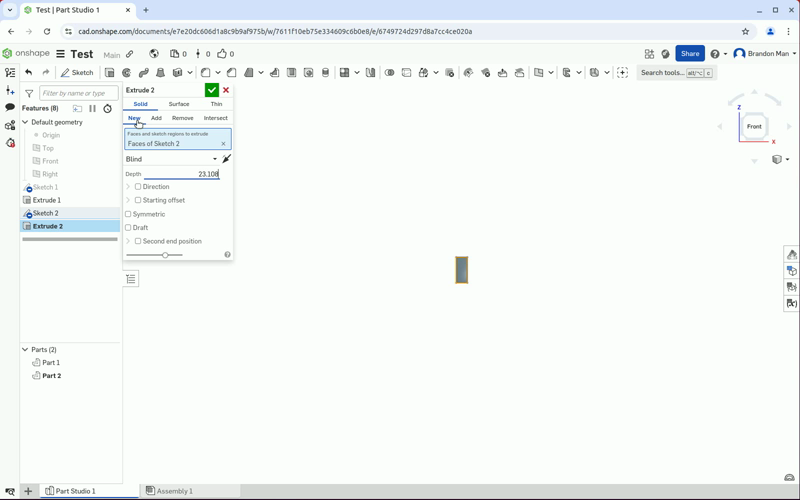
key(enter)
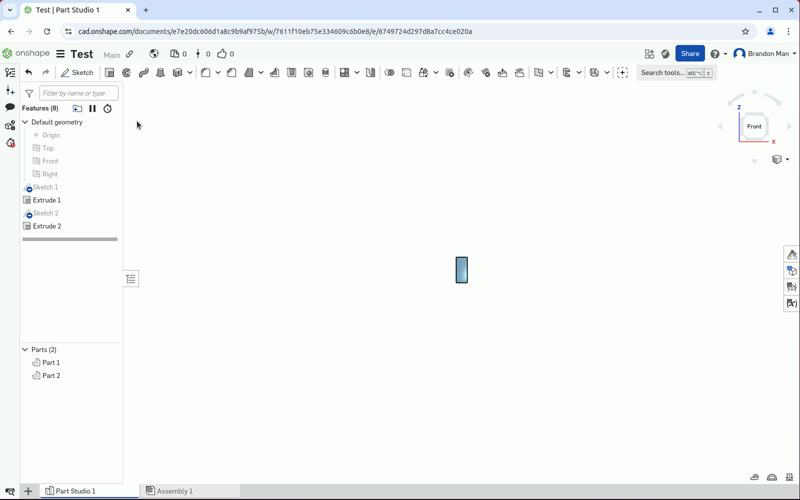
key(shift+h)
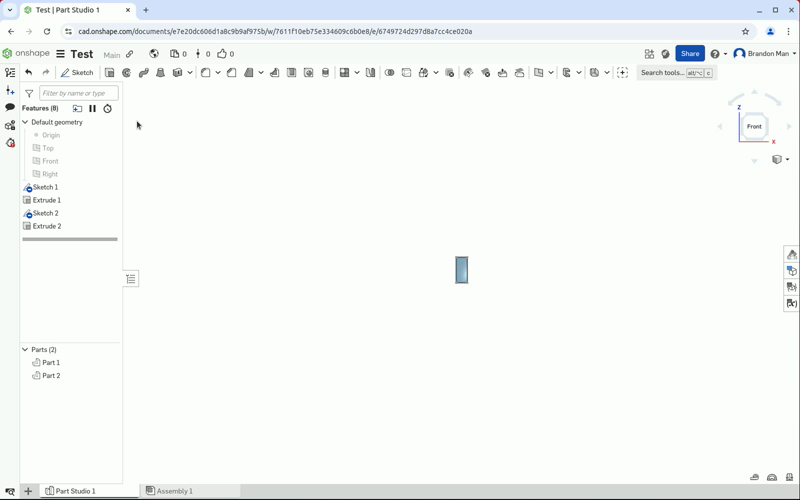
key(shift+h)
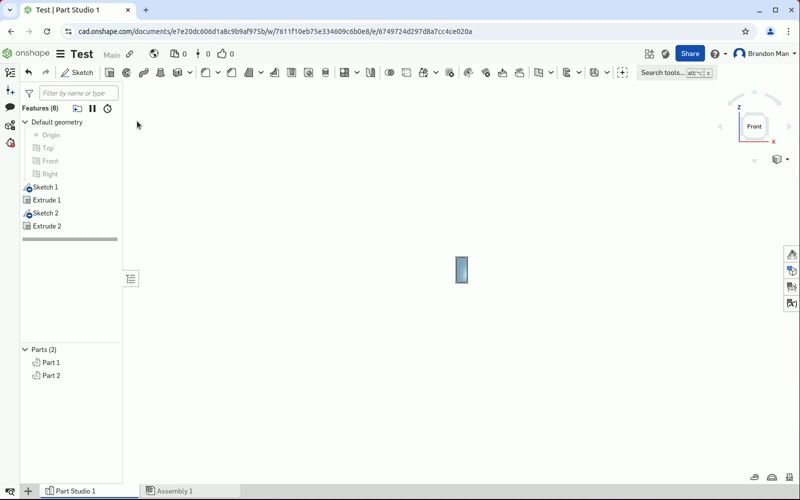
key(shift+7)
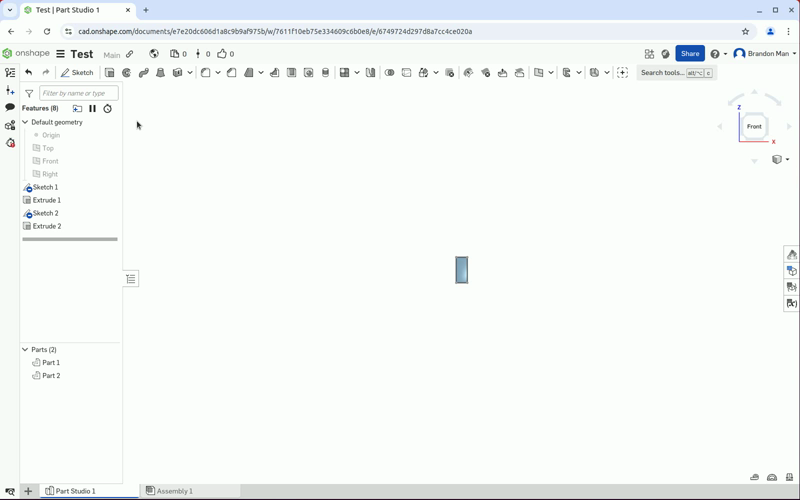
key(left, 2)
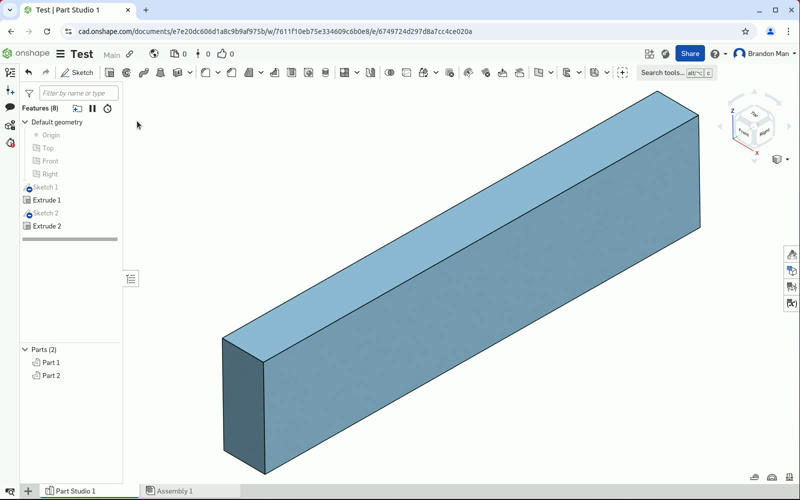
key(down, 2)
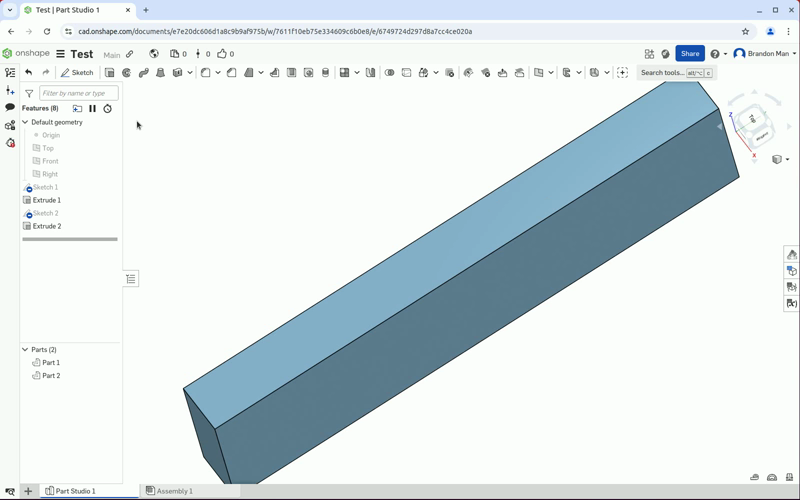
key(up, 2)
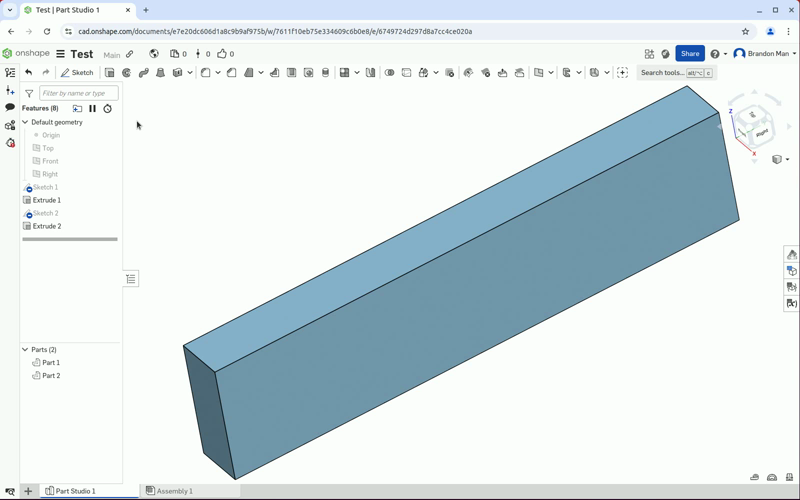
key(right, 2)
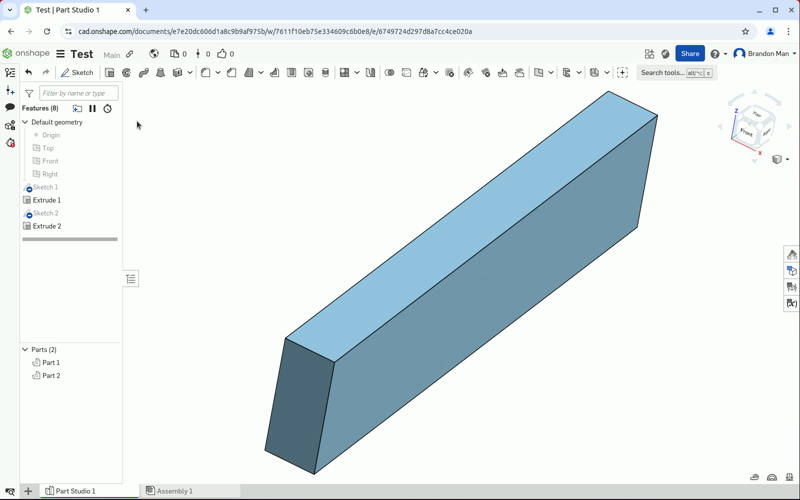
mouse_move(73, 189)
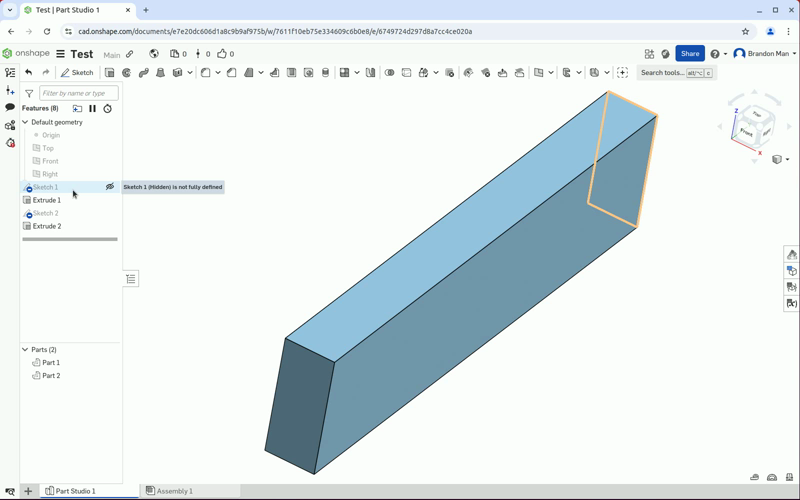
click(73, 189)